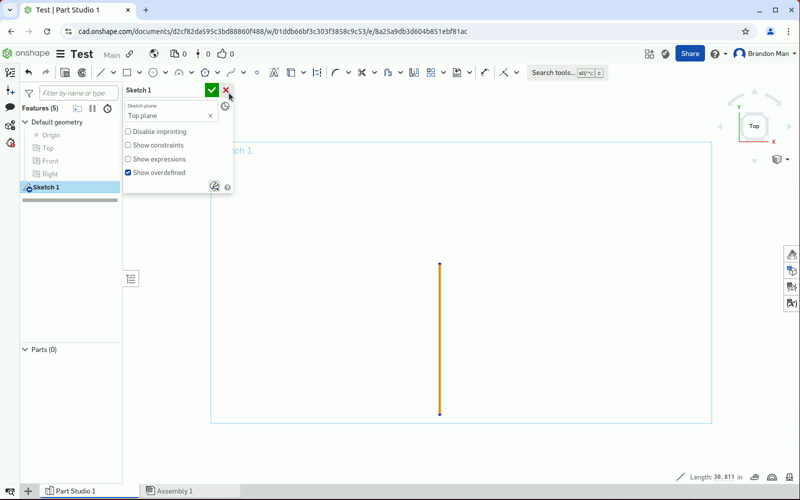
key(shift+h)
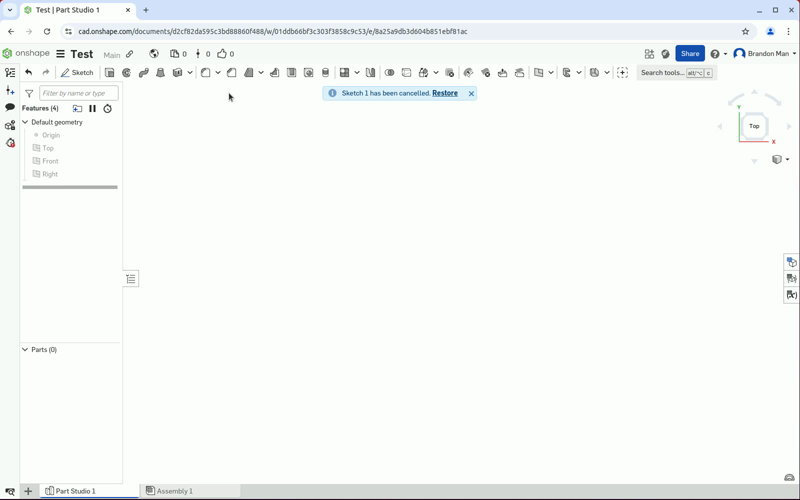
mouse_move(73, 352)
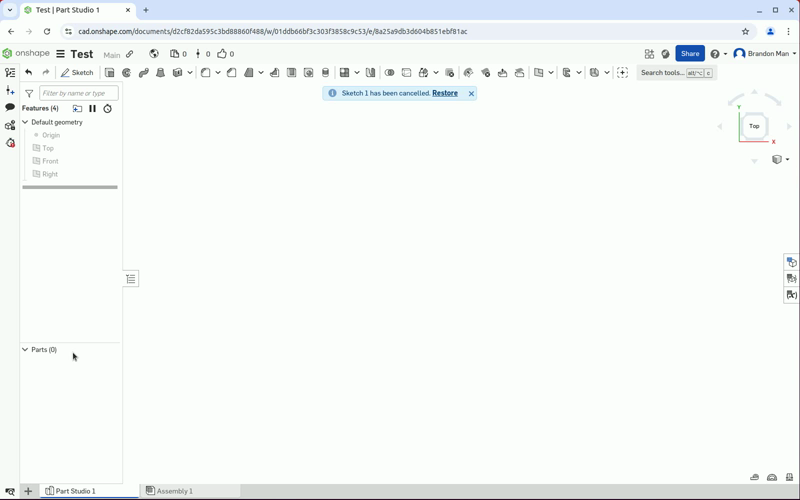
key(y)
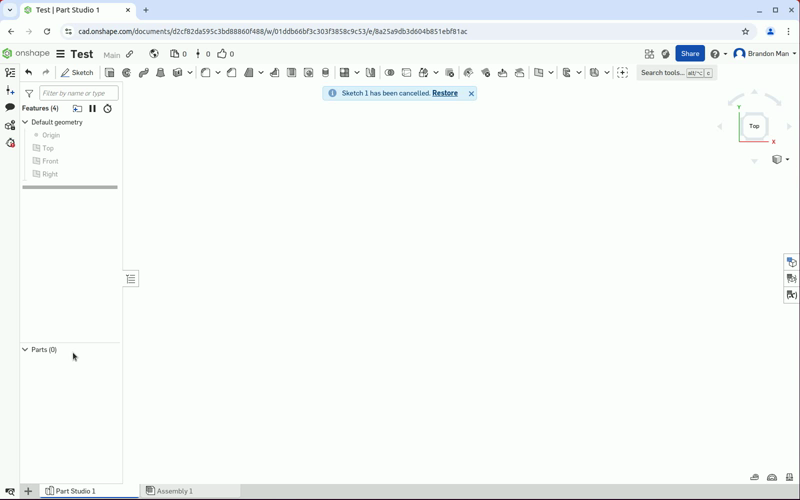
key(shift+p)
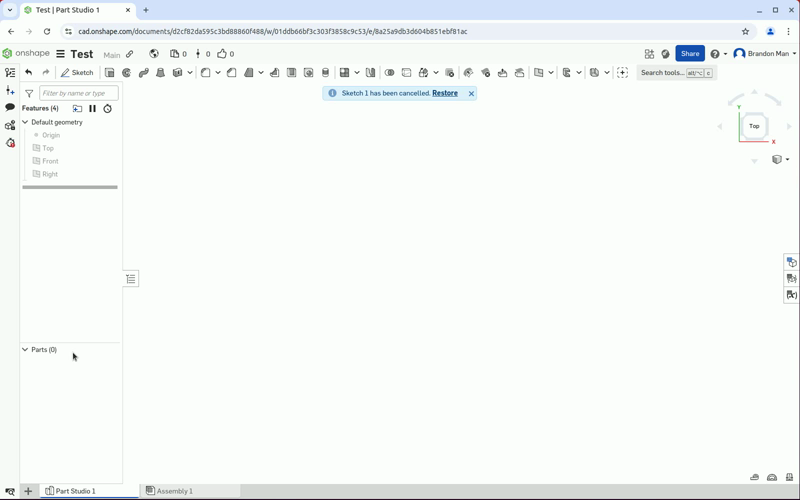
key(space)
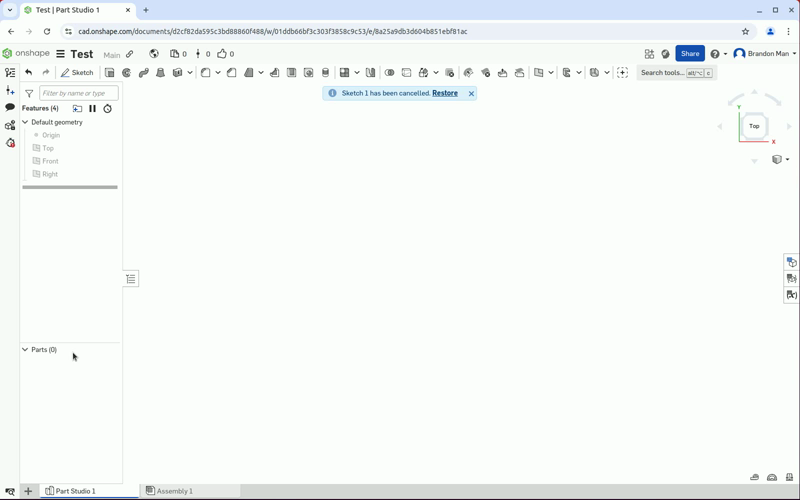
key_down(shift)
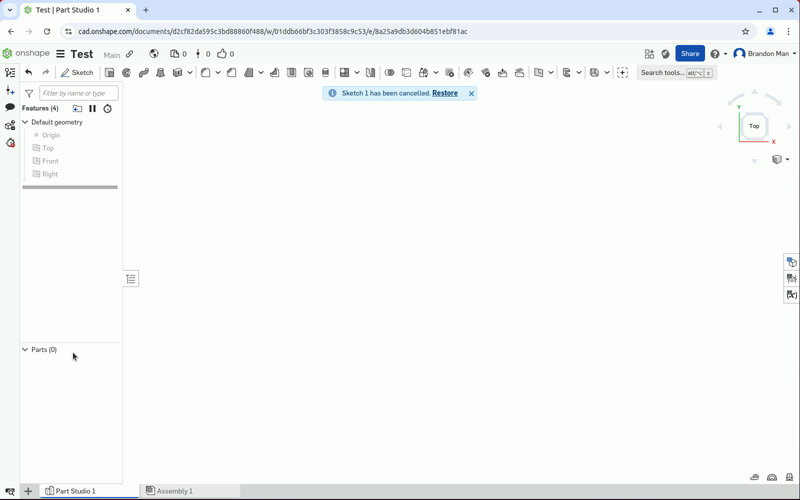
key(up)
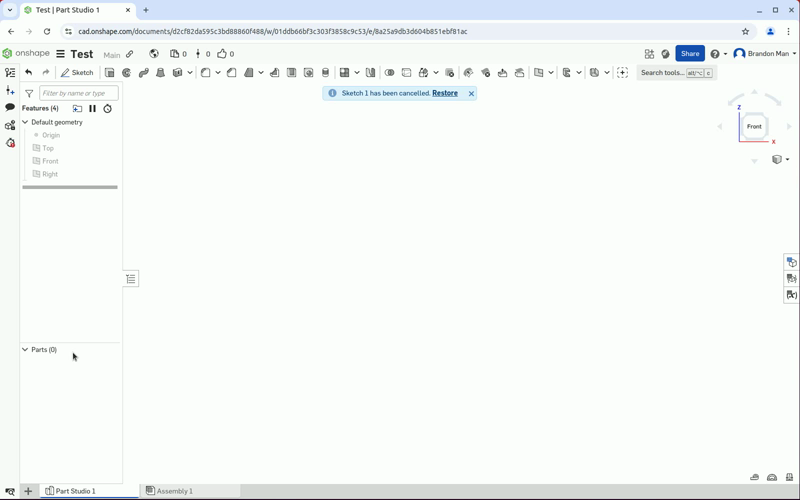
key_up(shift)
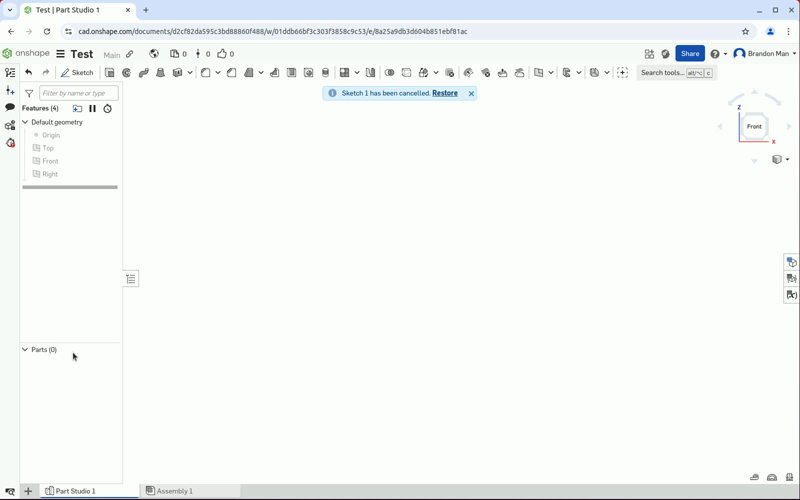
mouse_move(73, 352)
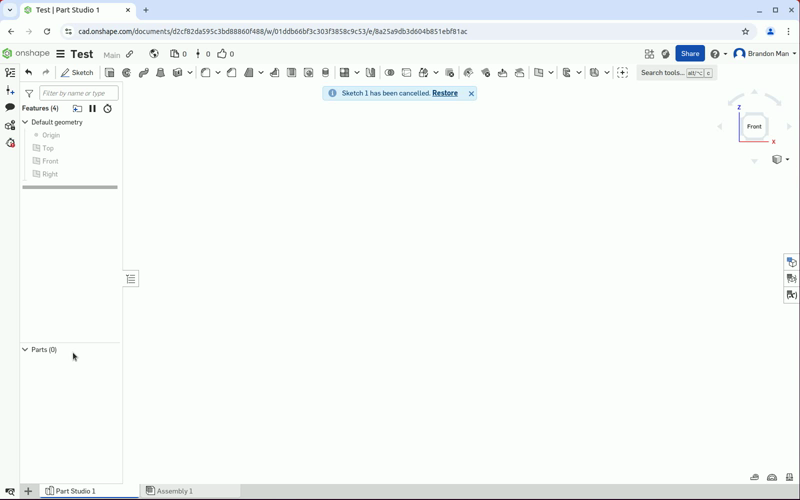
key(shift+y)
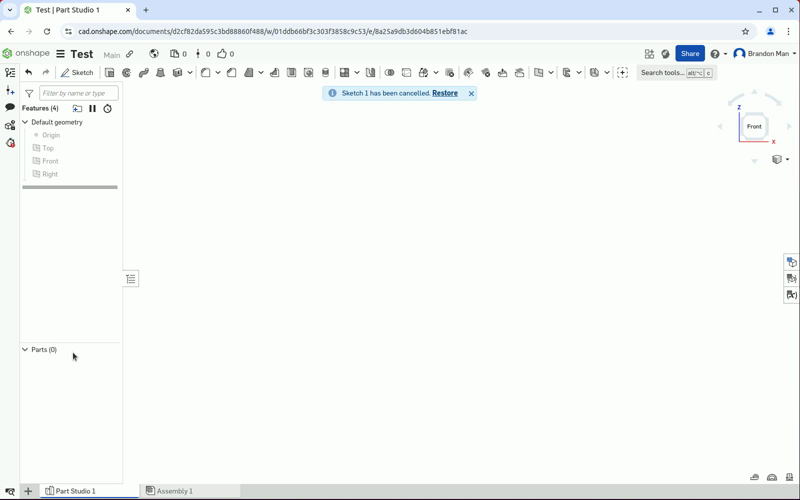
key(shift+s)
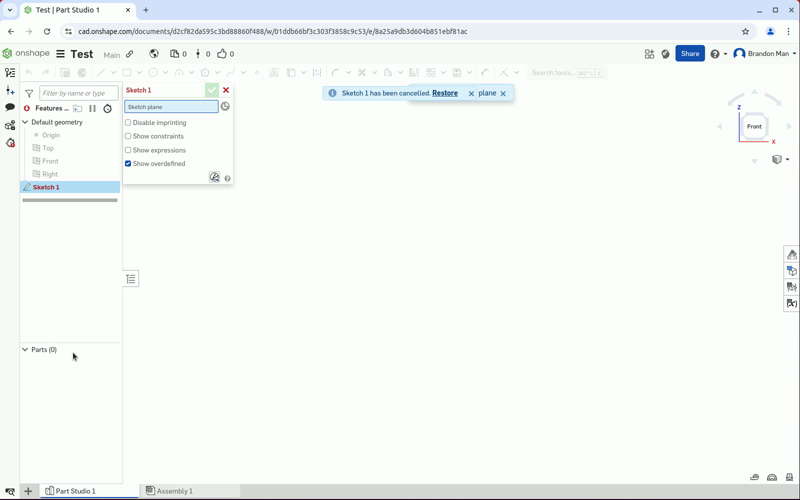
mouse_move(73, 163)
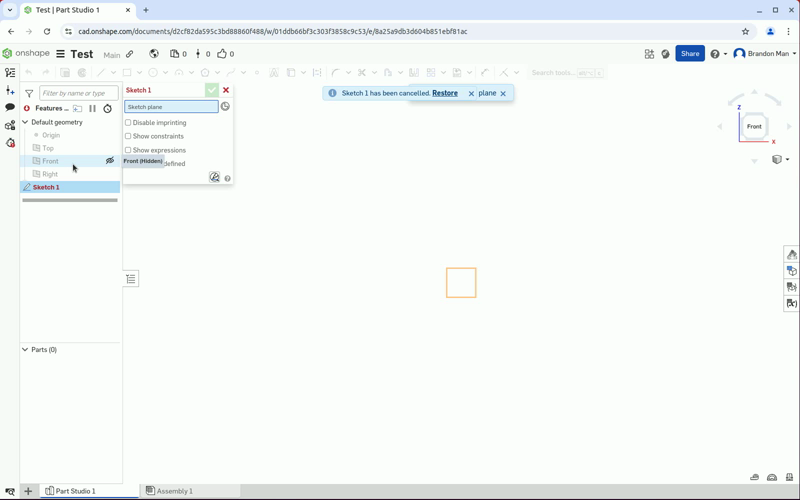
click(73, 163)
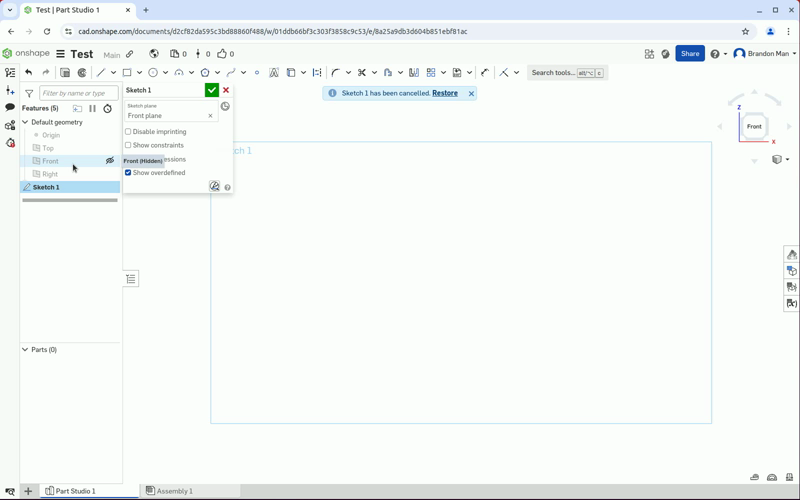
mouse_move(73, 352)
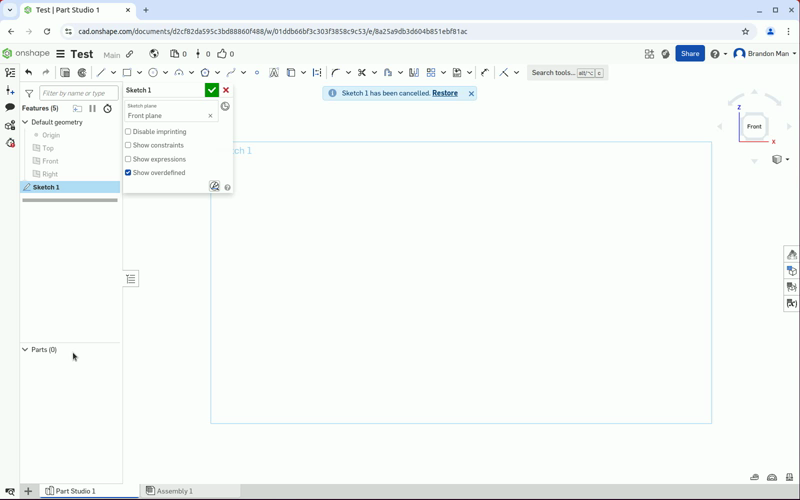
key(y)
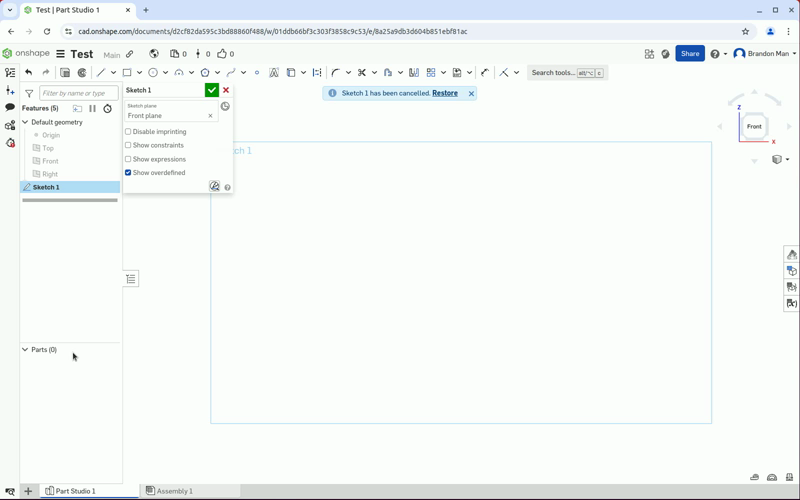
key(c)
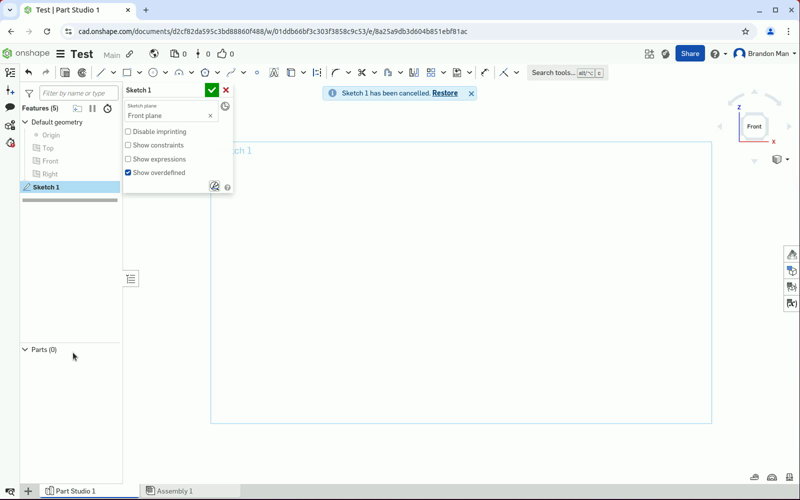
key_down(shift)
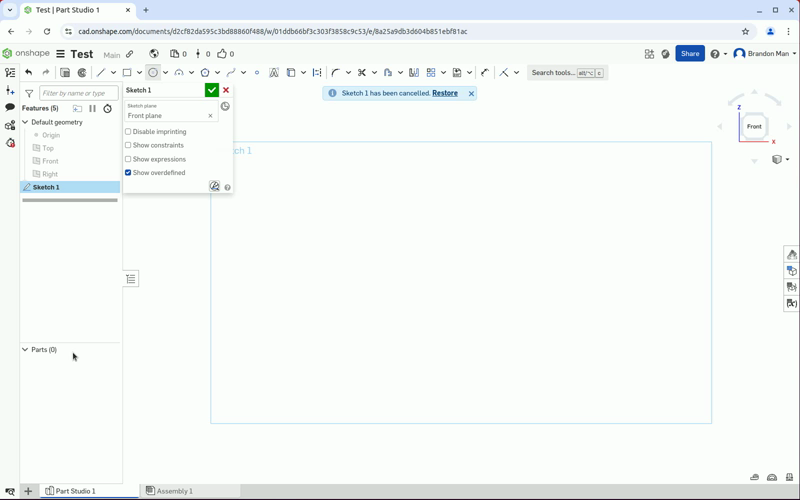
mouse_move(463, 227)
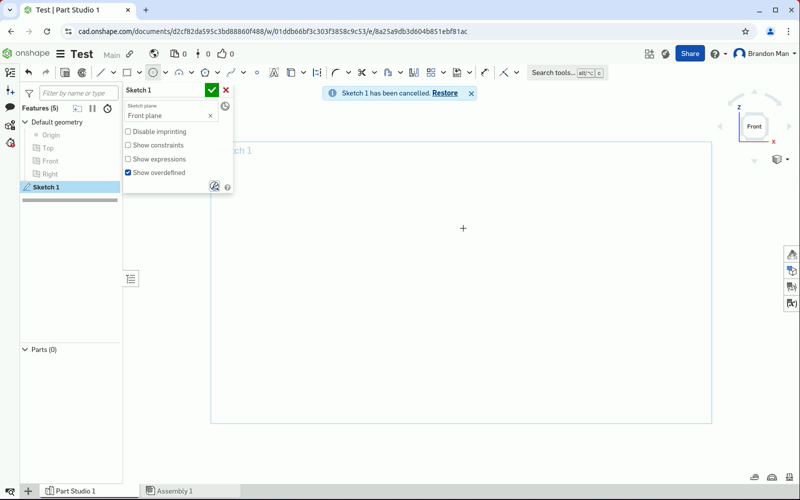
click(463, 227)
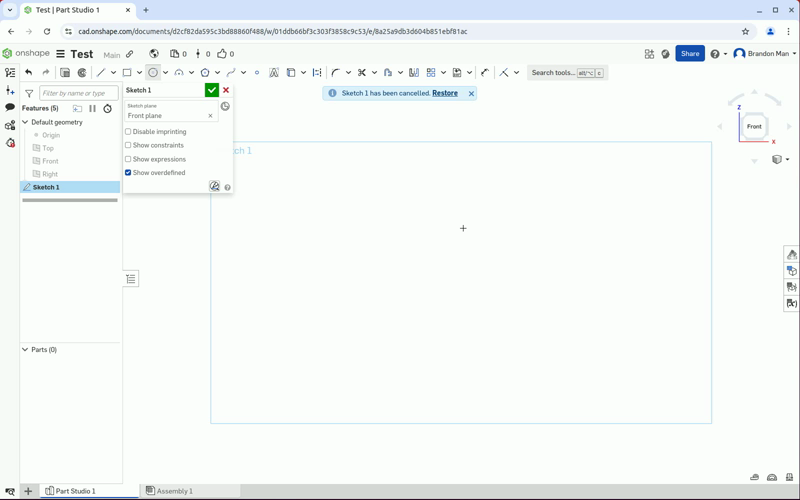
key_up(shift)
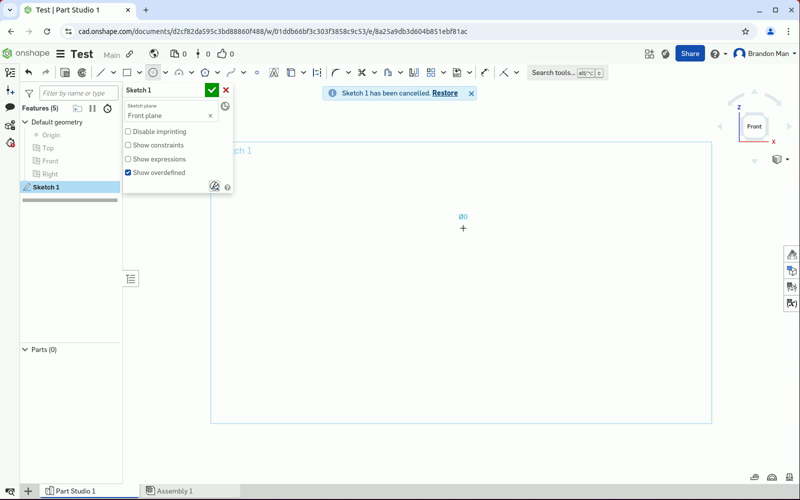
mouse_move(465, 227)
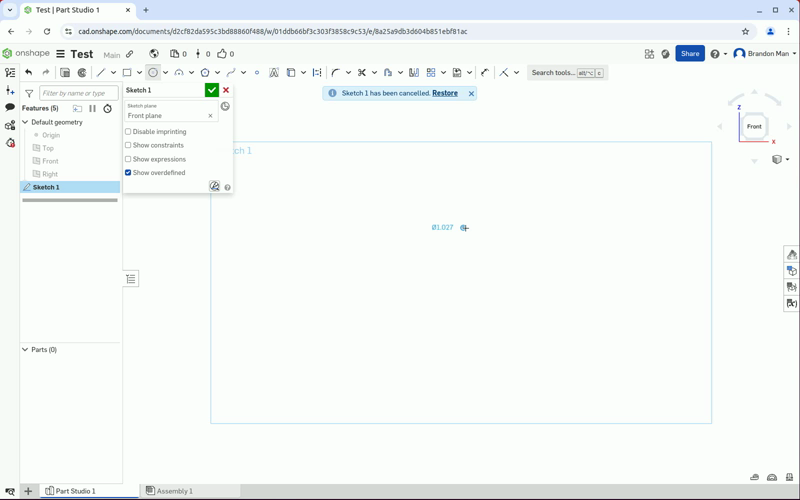
scroll(6)
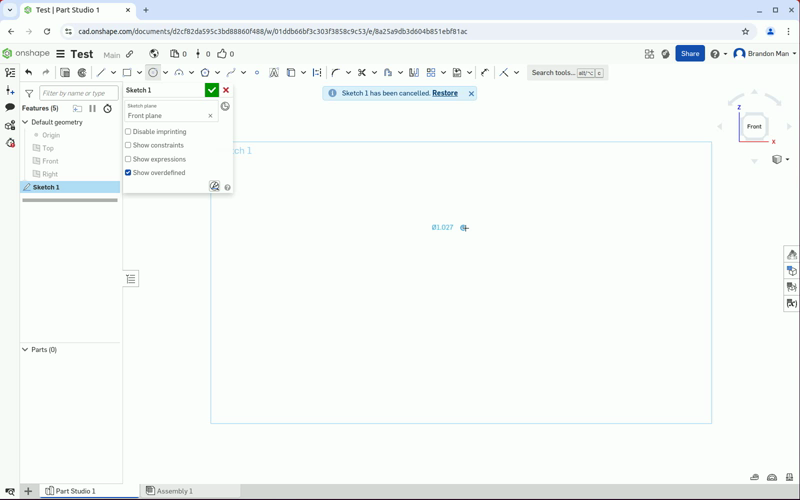
scroll(6)
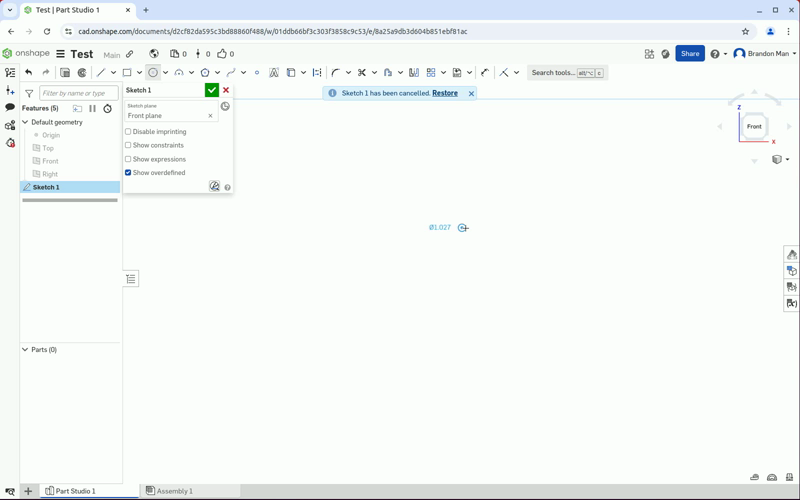
scroll(6)
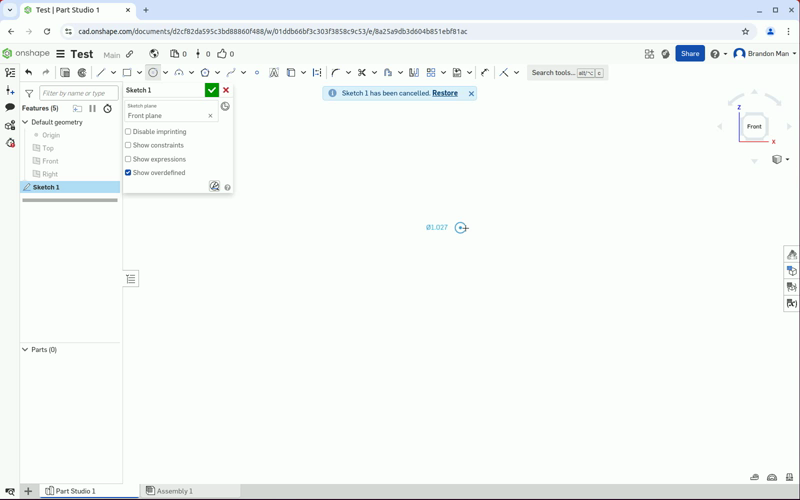
scroll(6)
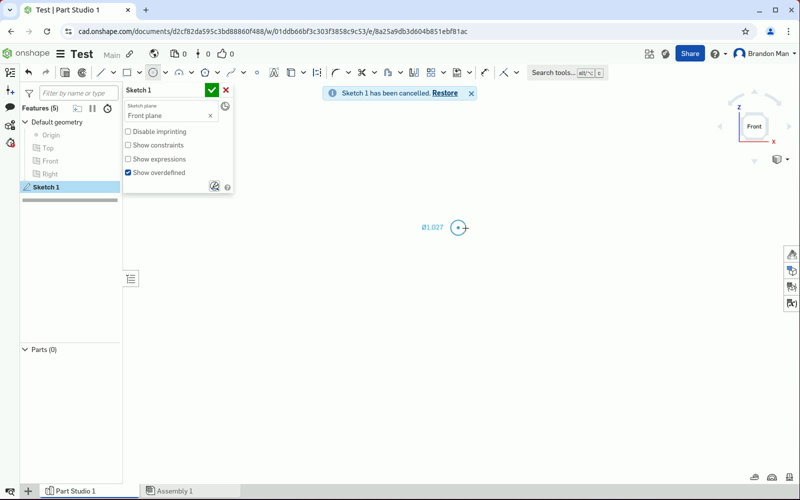
scroll(6)
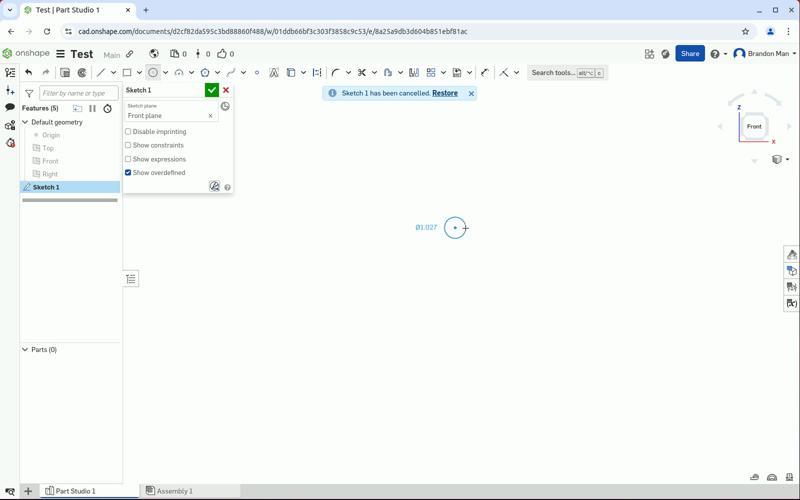
scroll(6)
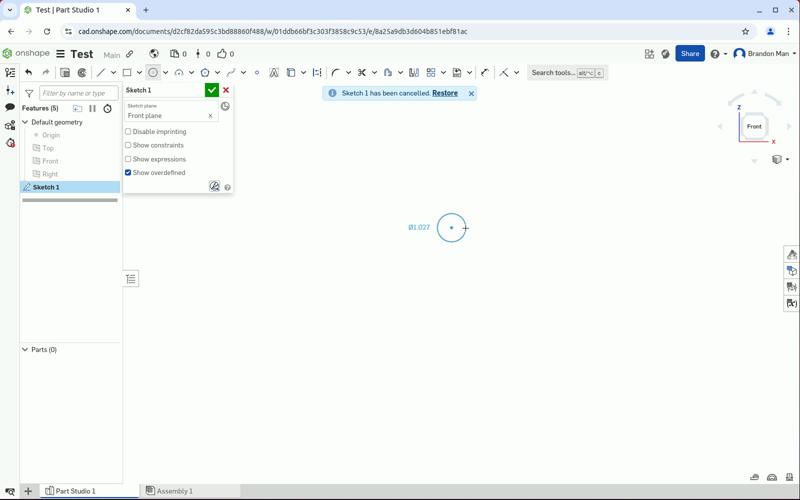
scroll(6)
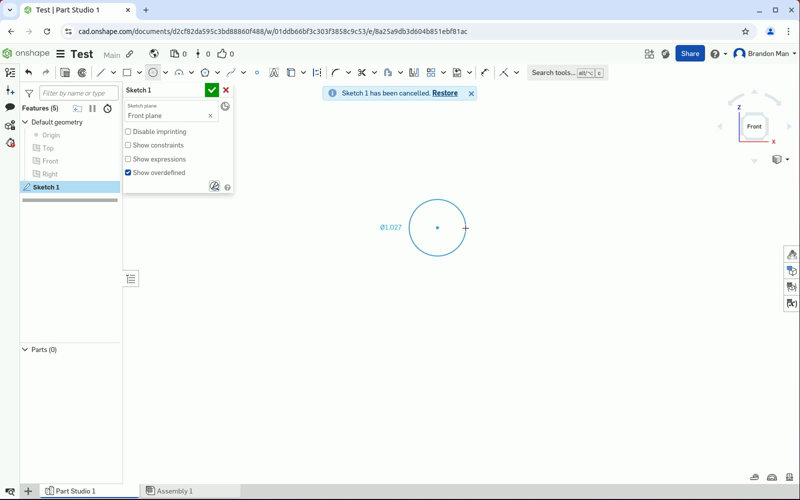
click(465, 227)
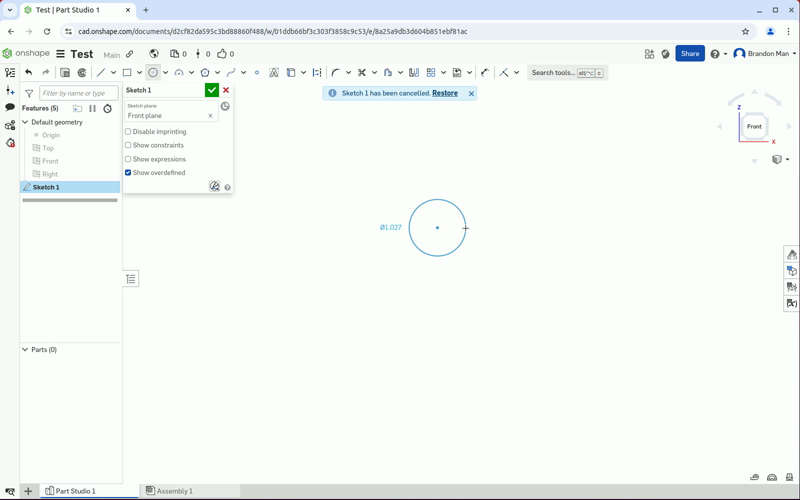
scroll(-6)
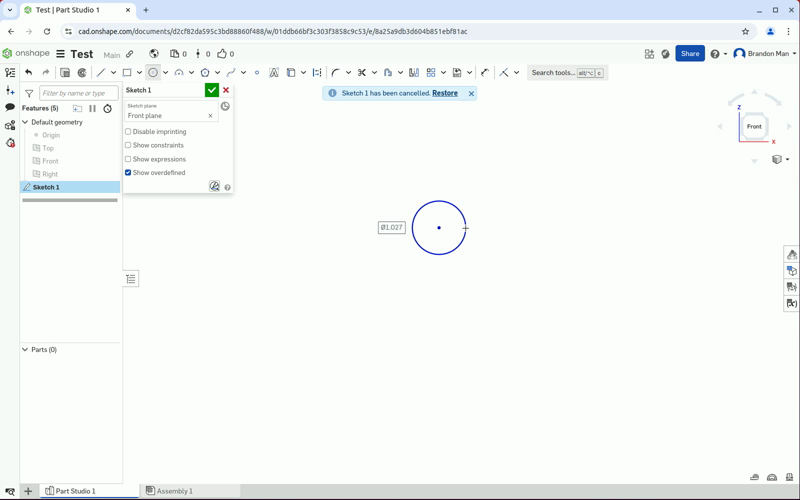
scroll(-6)
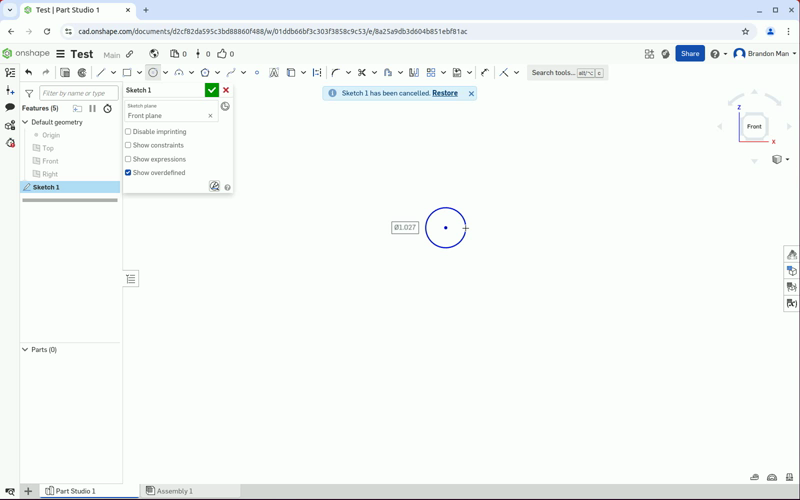
scroll(-6)
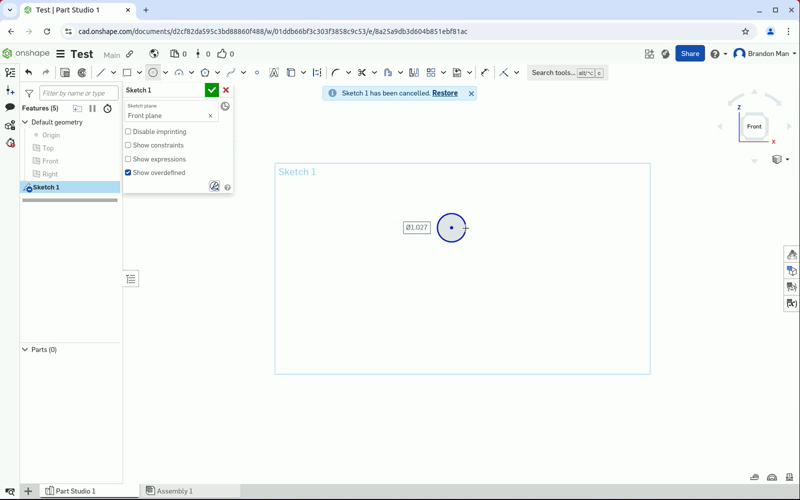
scroll(-6)
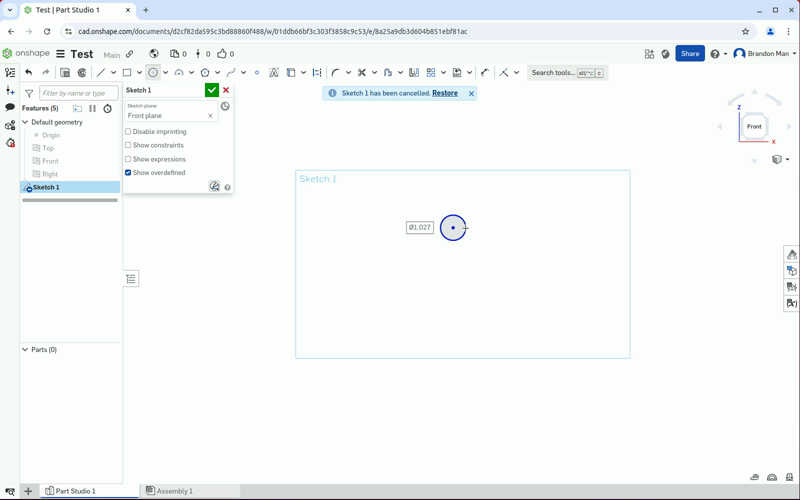
scroll(-6)
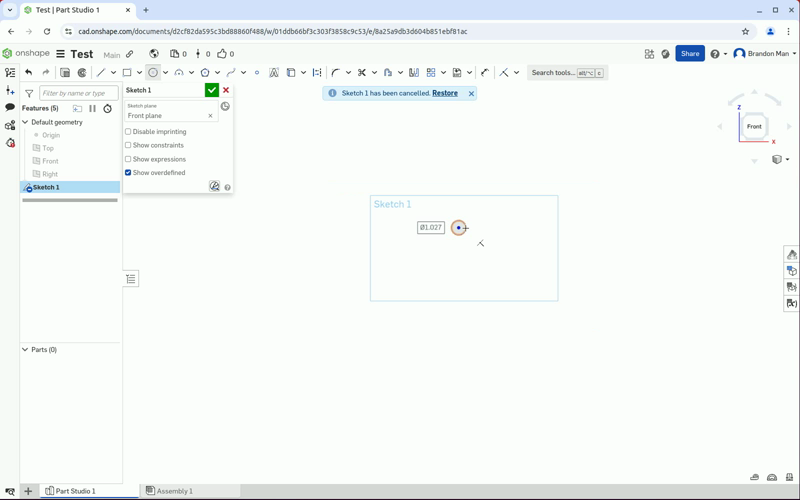
scroll(-6)
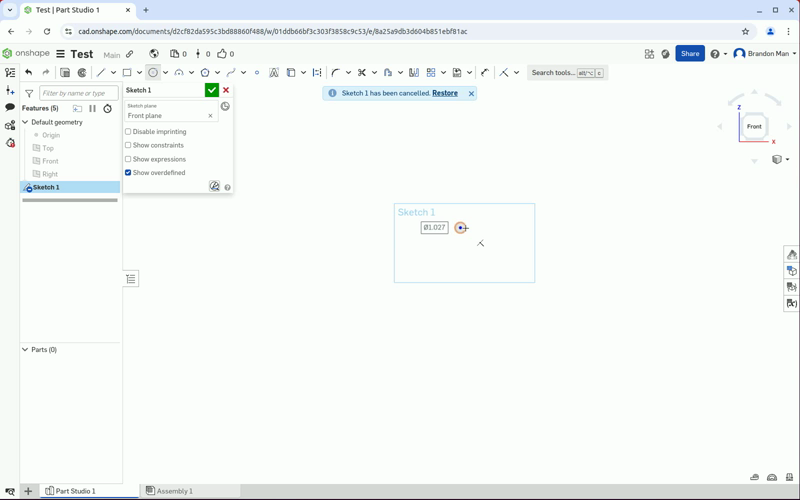
scroll(-6)
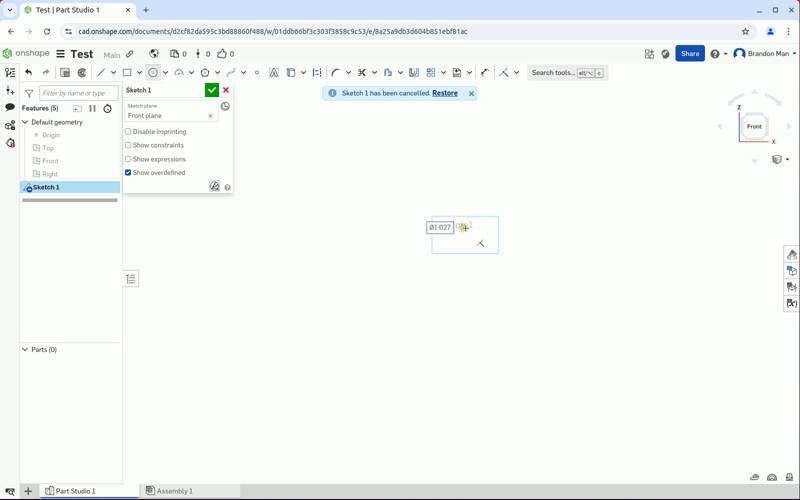
key(esc)
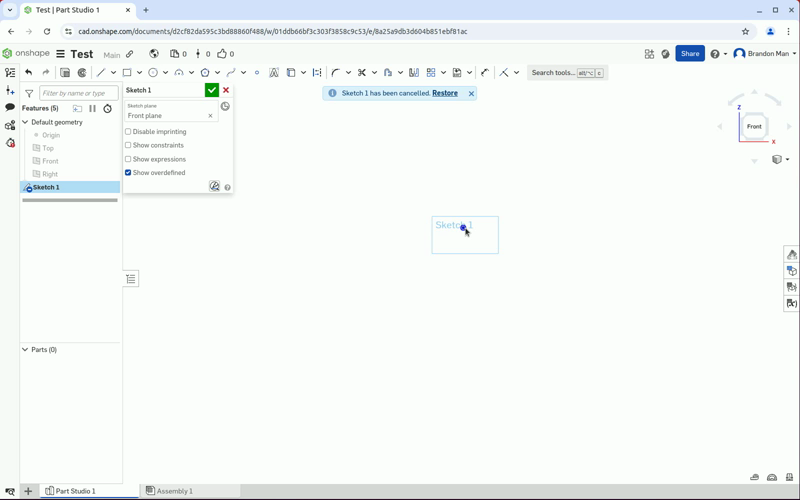
mouse_move(465, 228)
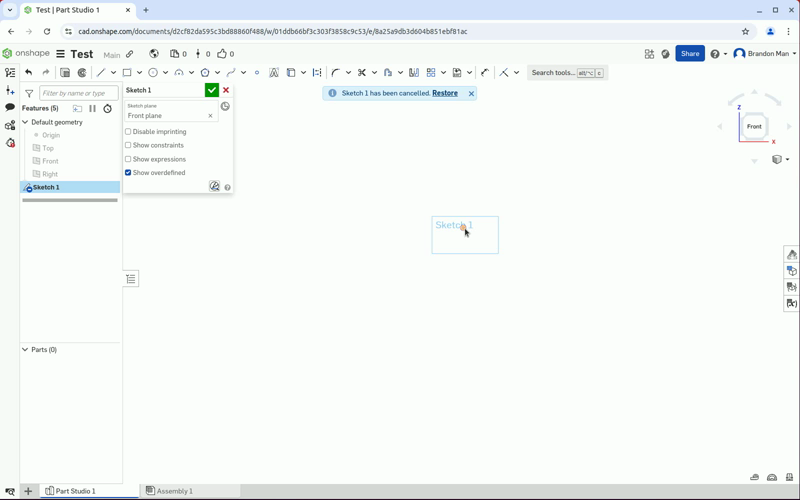
scroll(6)
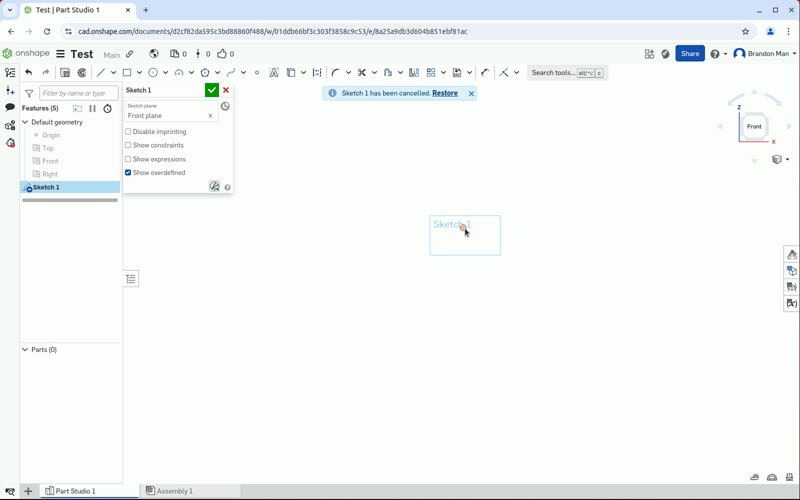
scroll(6)
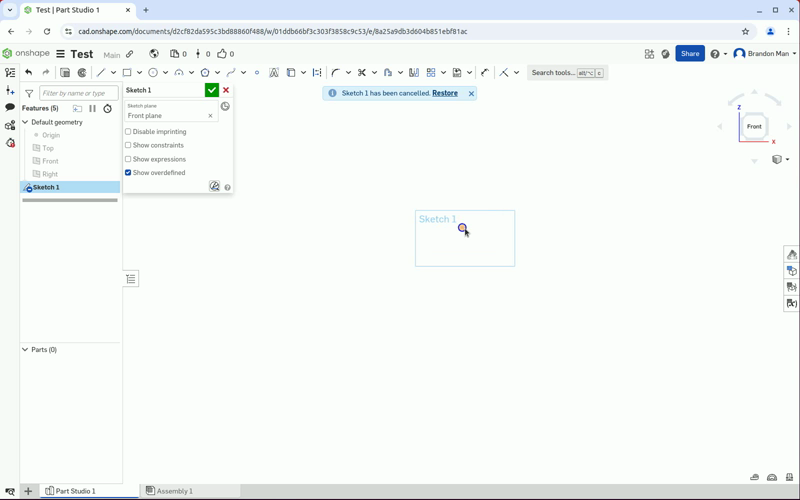
scroll(6)
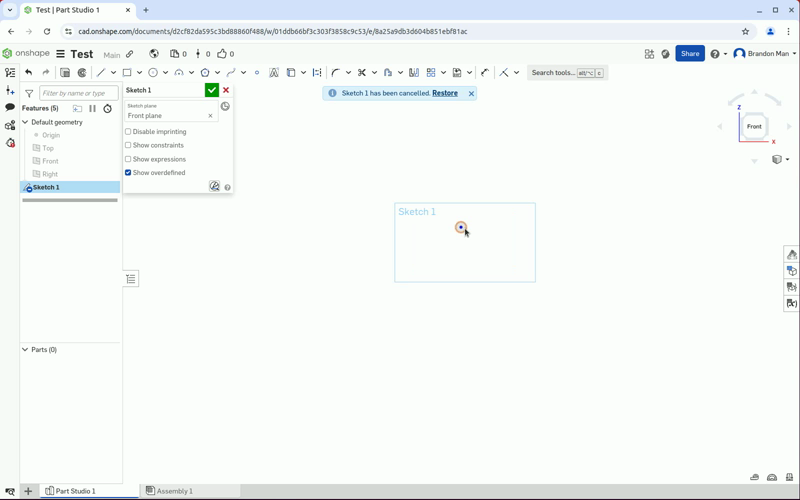
scroll(6)
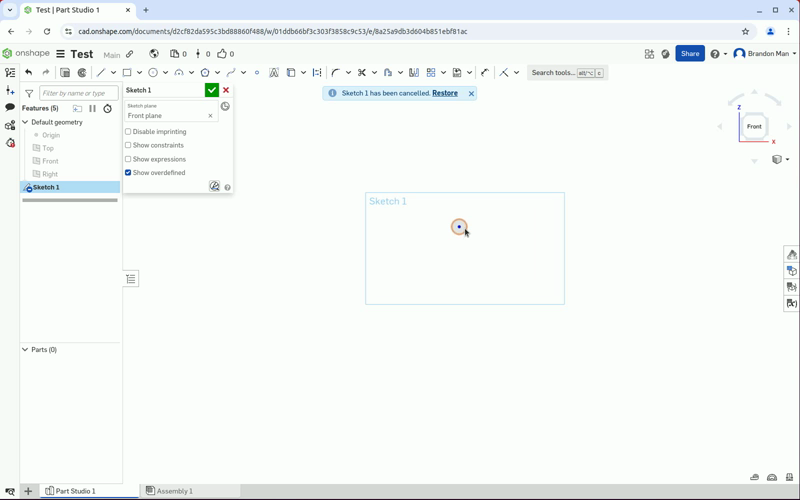
scroll(6)
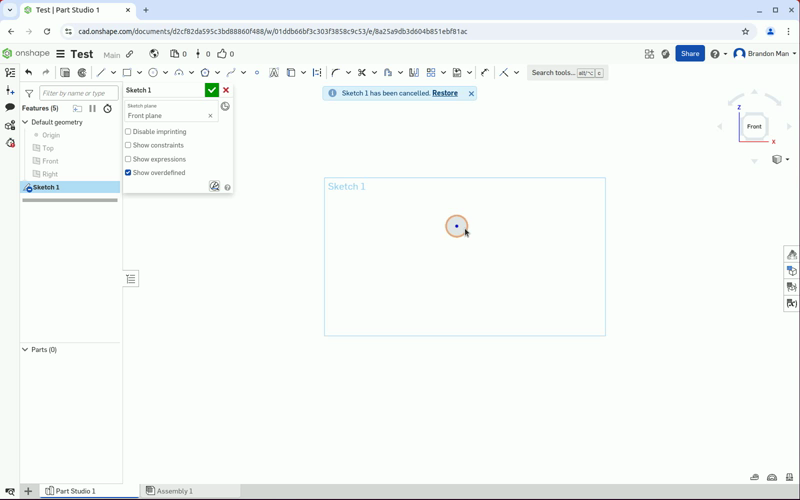
scroll(6)
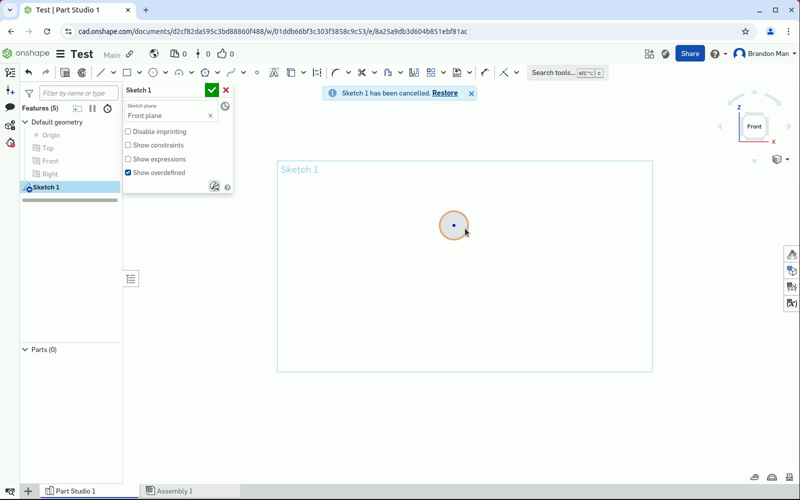
scroll(6)
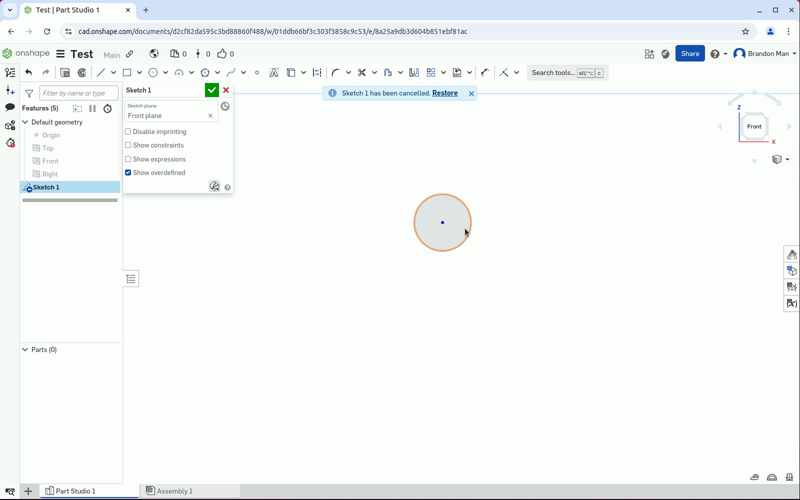
click(465, 228)
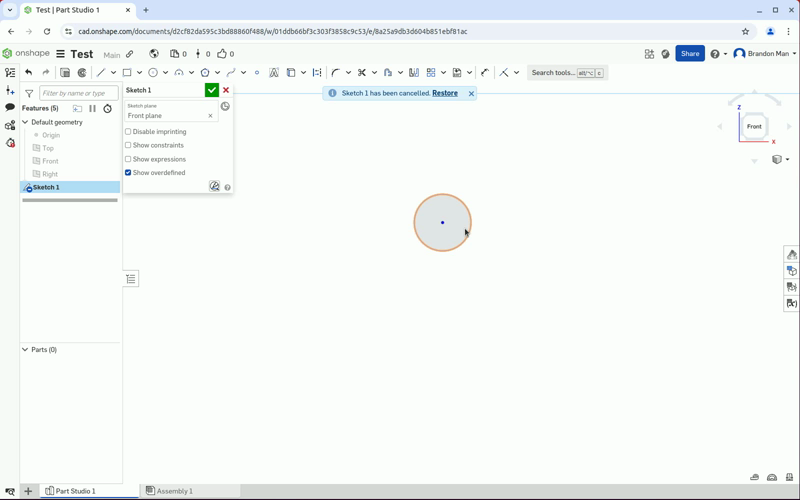
scroll(-6)
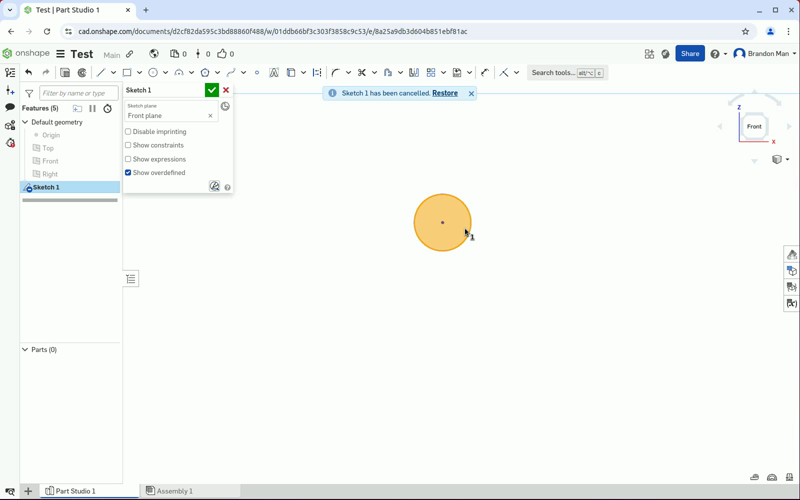
scroll(-6)
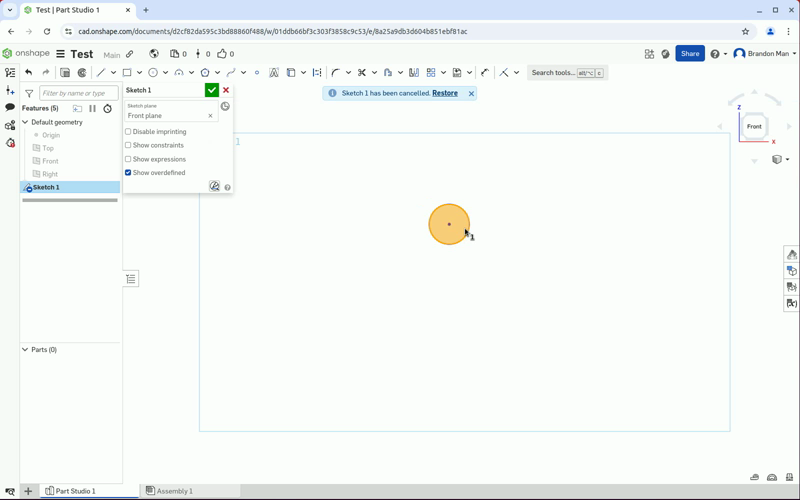
scroll(-6)
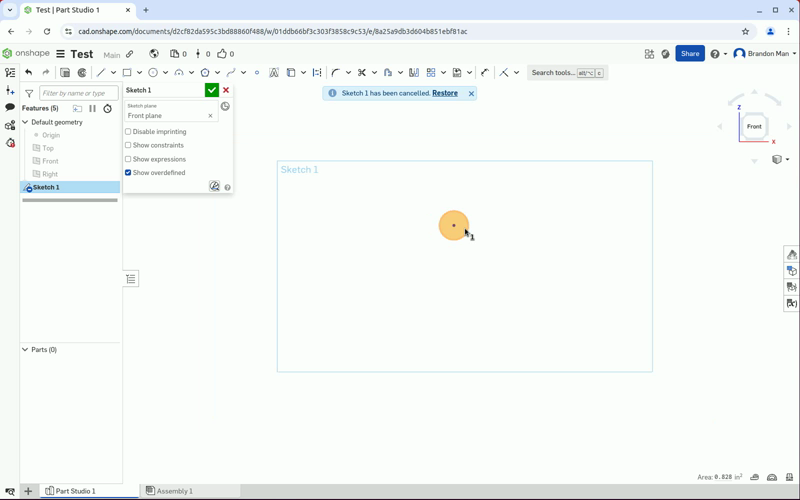
scroll(-6)
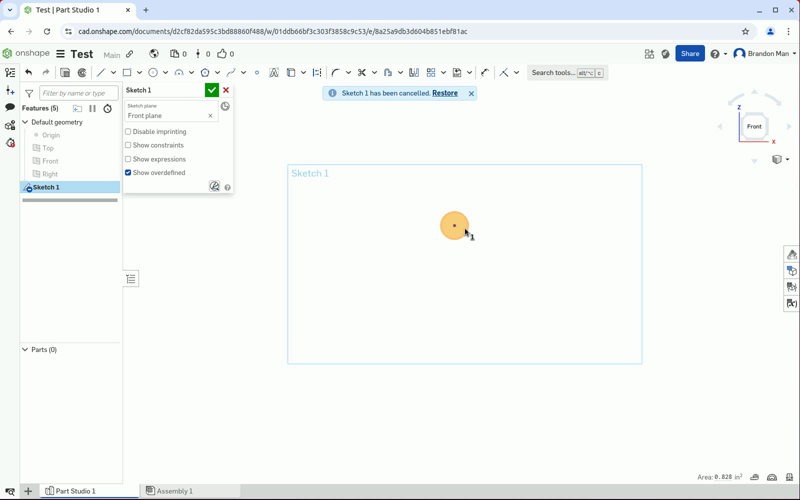
scroll(-6)
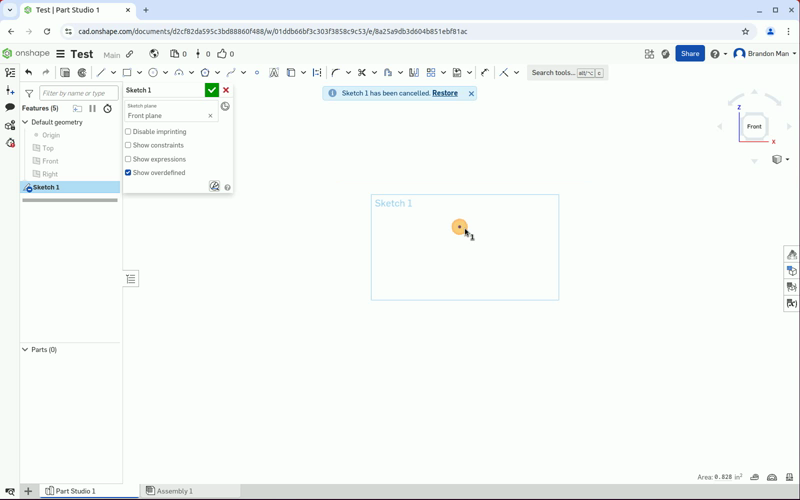
scroll(-6)
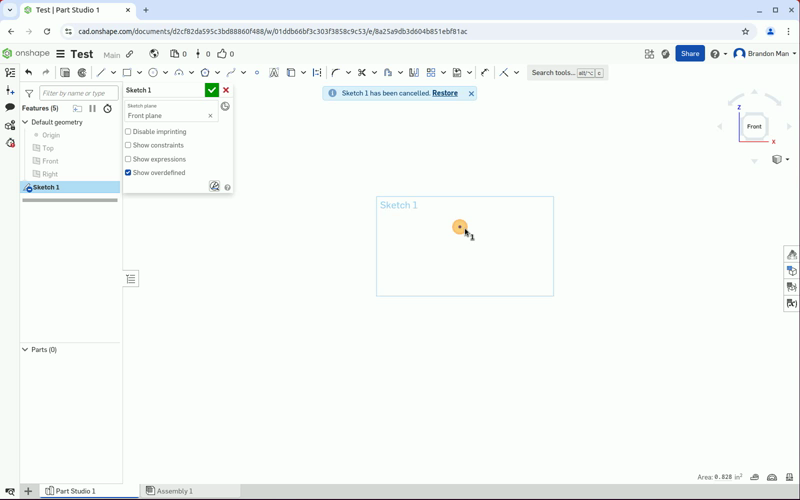
scroll(-6)
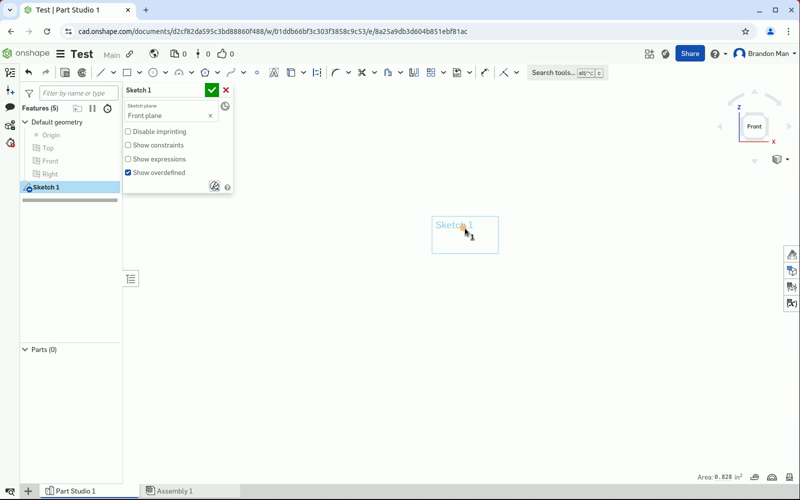
mouse_move(73, 352)
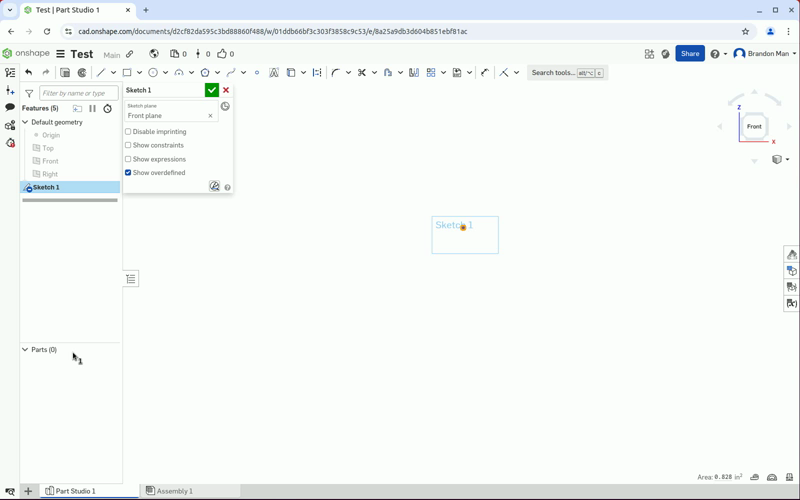
key(shift+y)
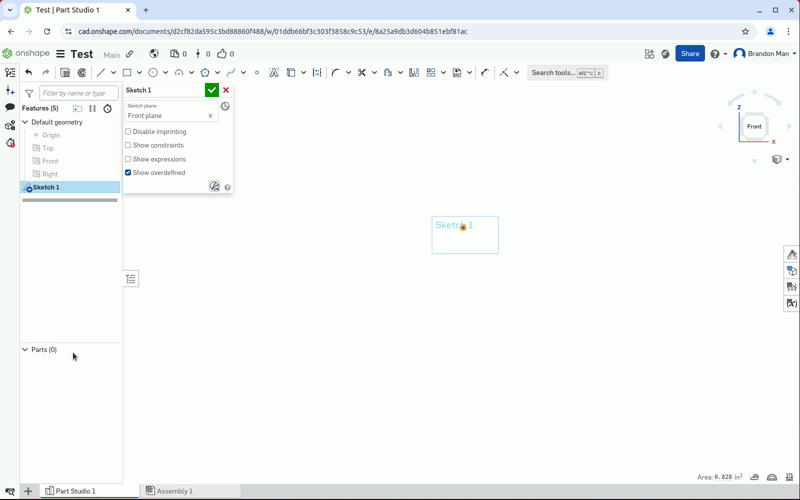
key(shift+e)
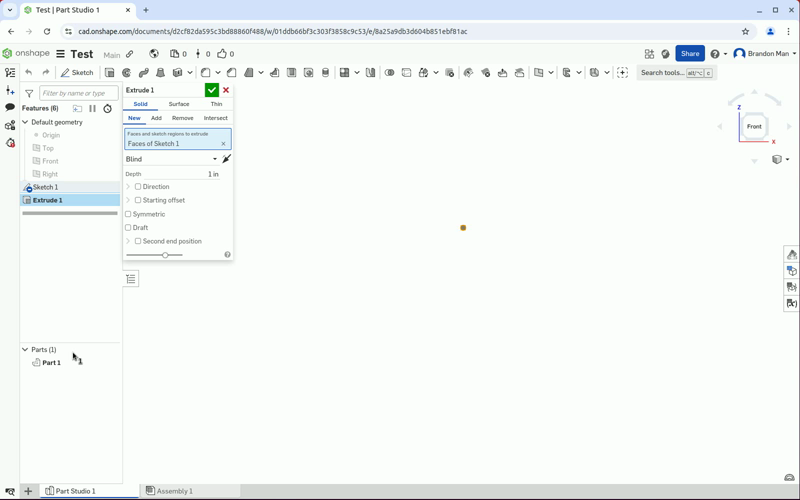
mouse_move(143, 106)
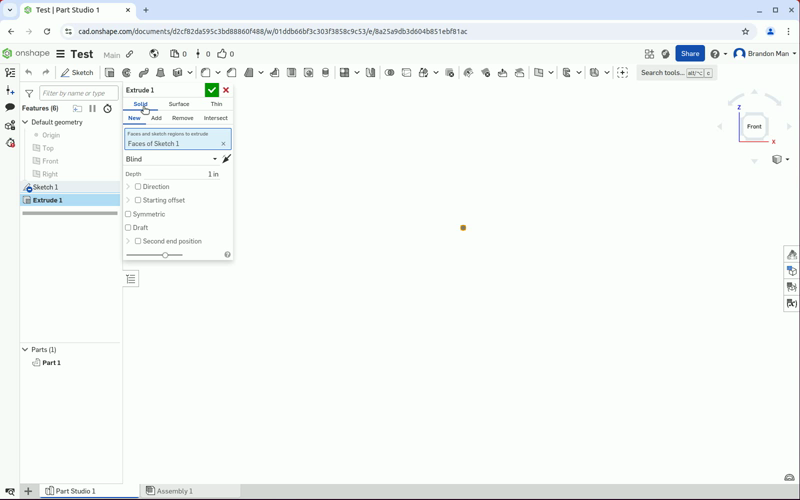
click(143, 106)
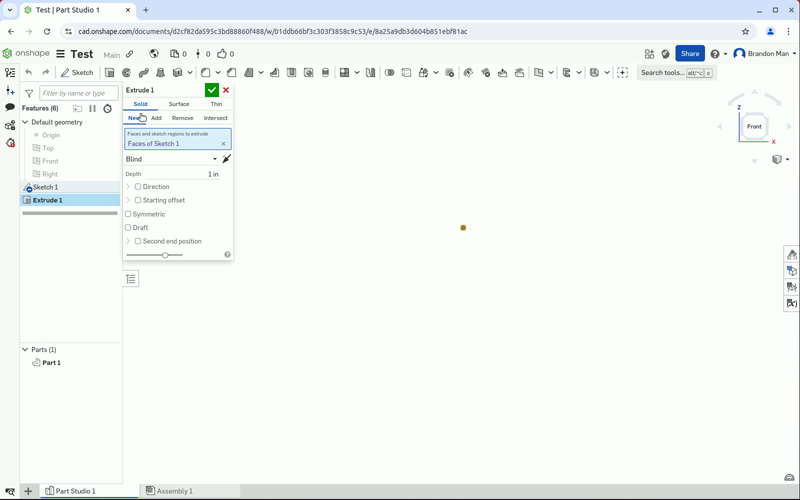
mouse_move(137, 120)
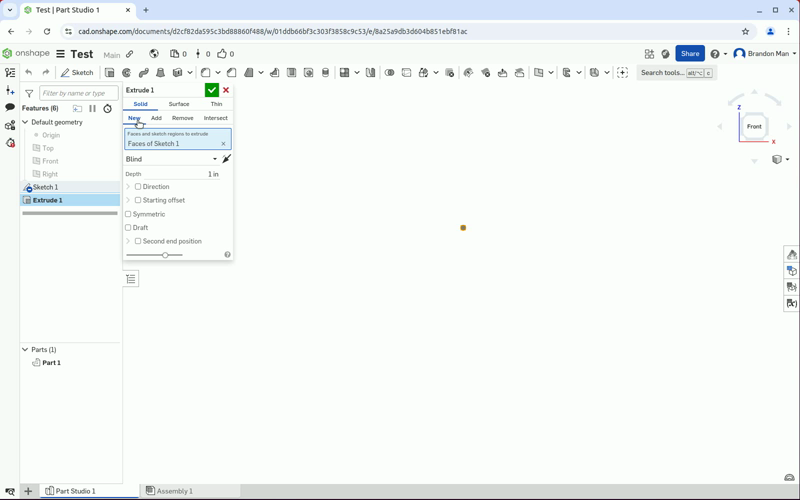
click(137, 120)
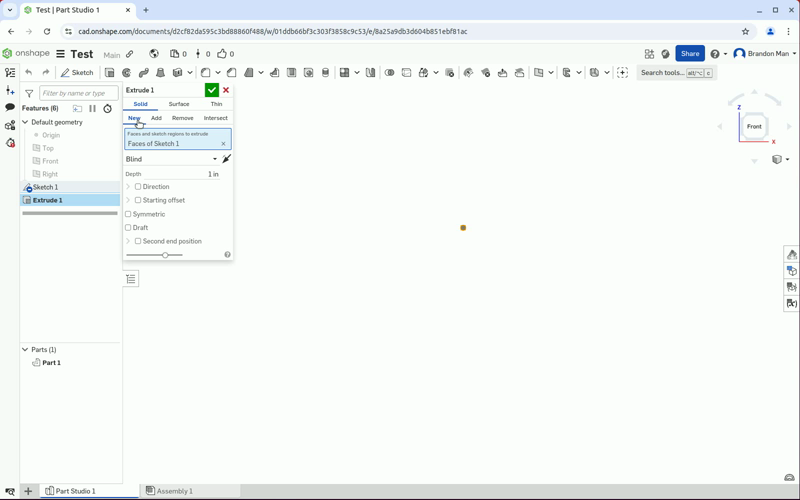
key(tab, 4)
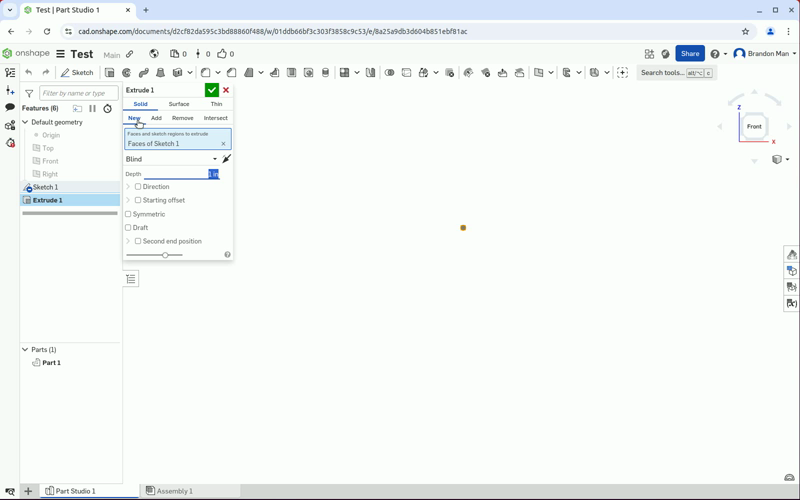
text(15.405)
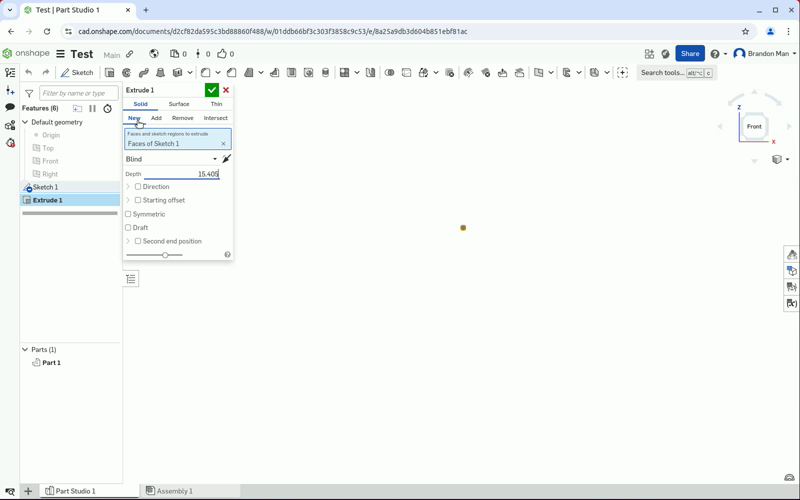
key(enter)
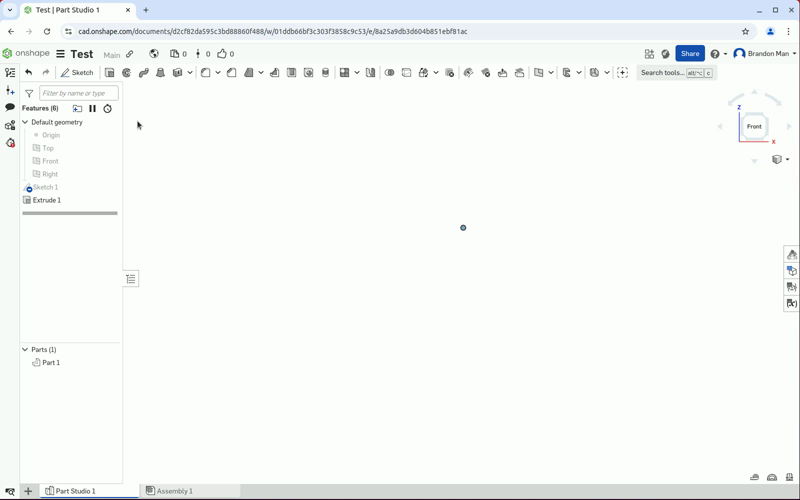
key(shift+h)
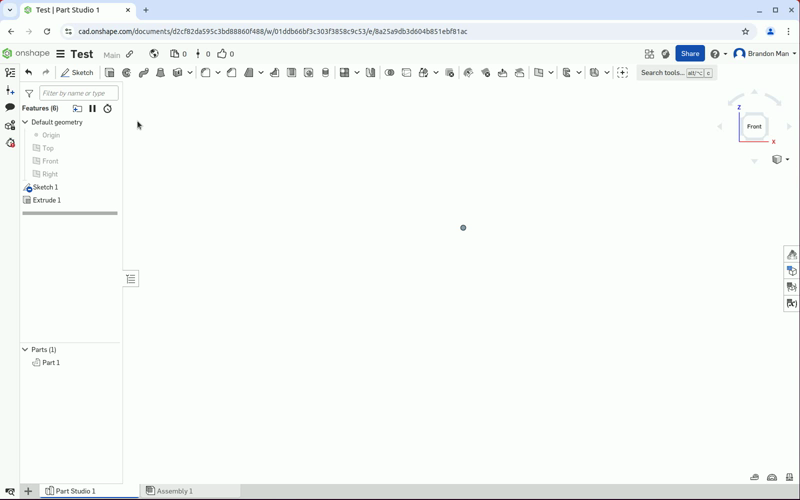
key(shift+h)
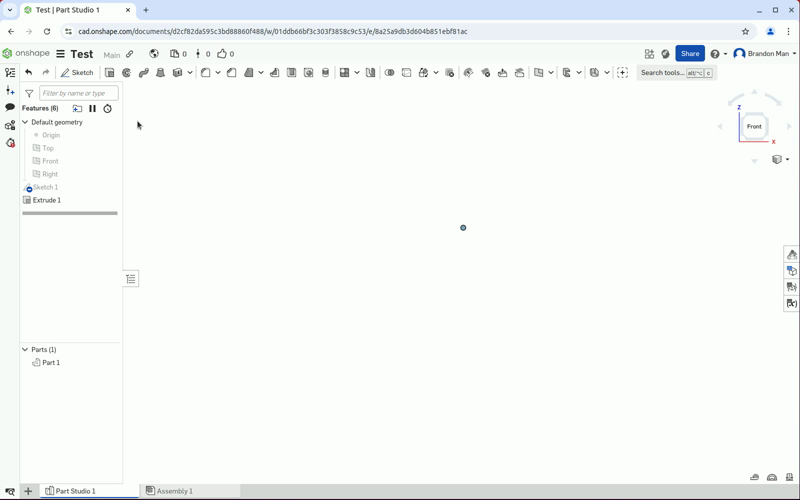
mouse_move(73, 189)
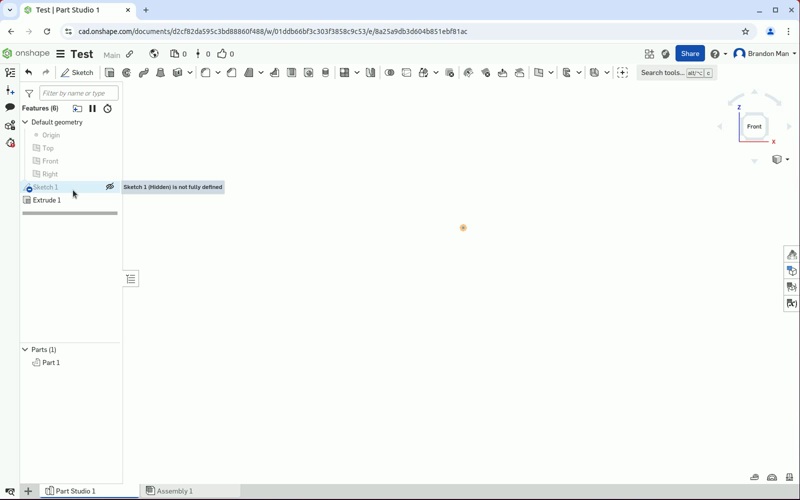
click(73, 189)
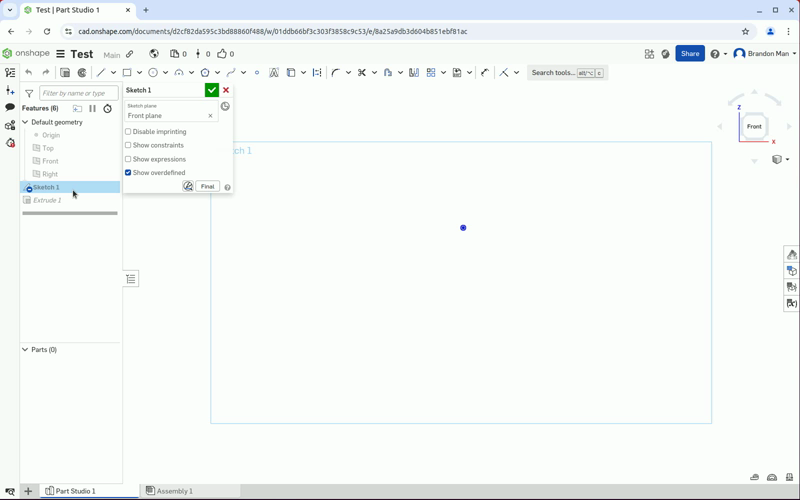
mouse_move(229, 92)
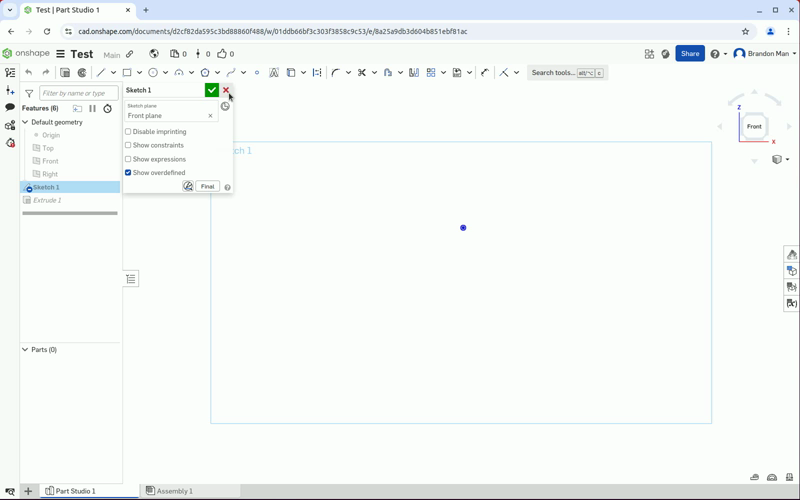
click(229, 92)
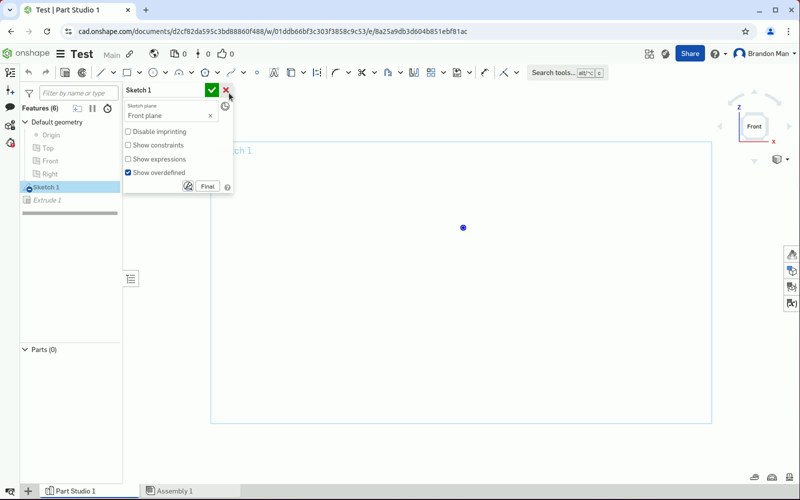
key(shift+s)
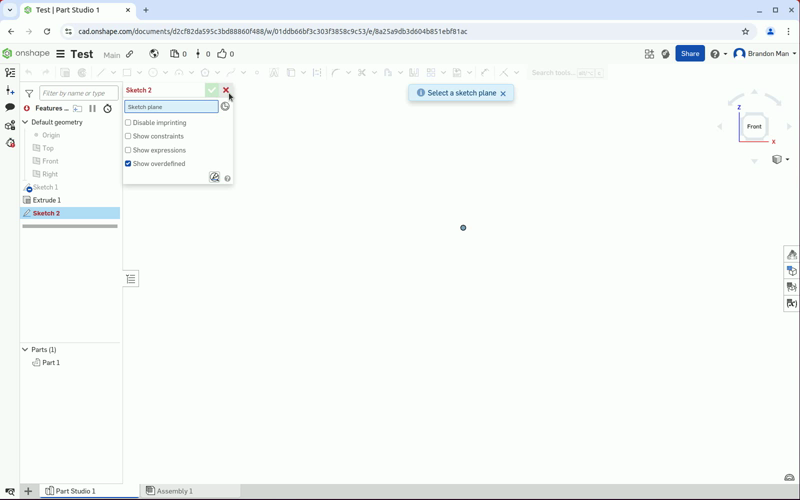
mouse_move(73, 163)
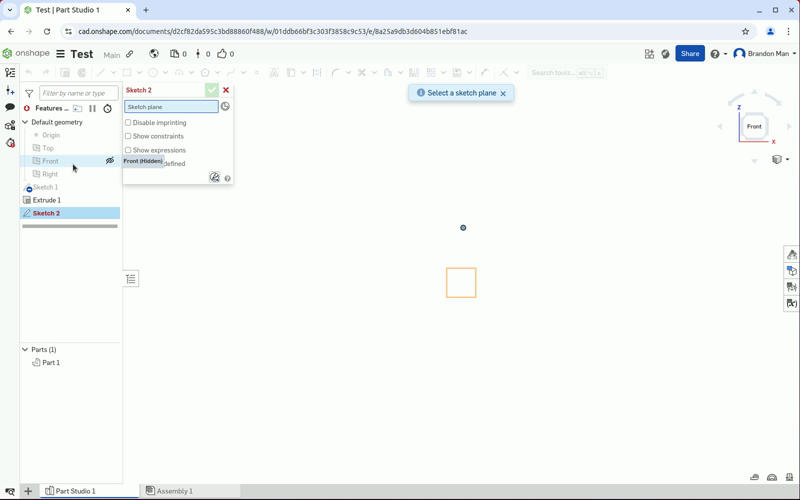
click(73, 163)
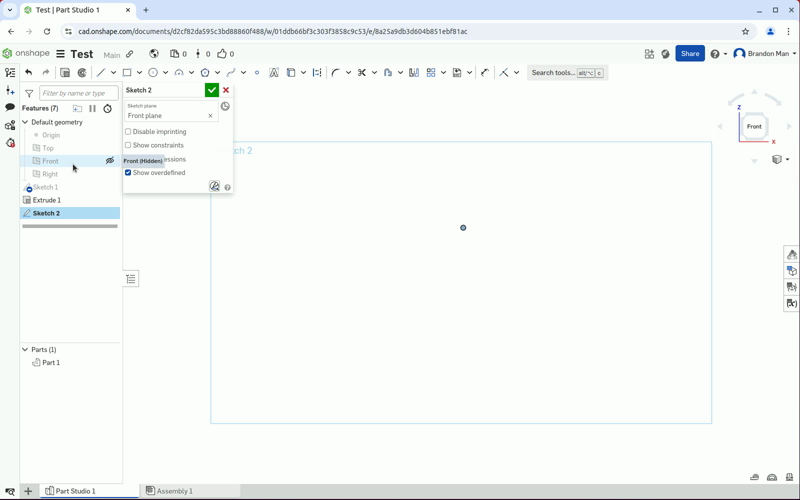
mouse_move(73, 352)
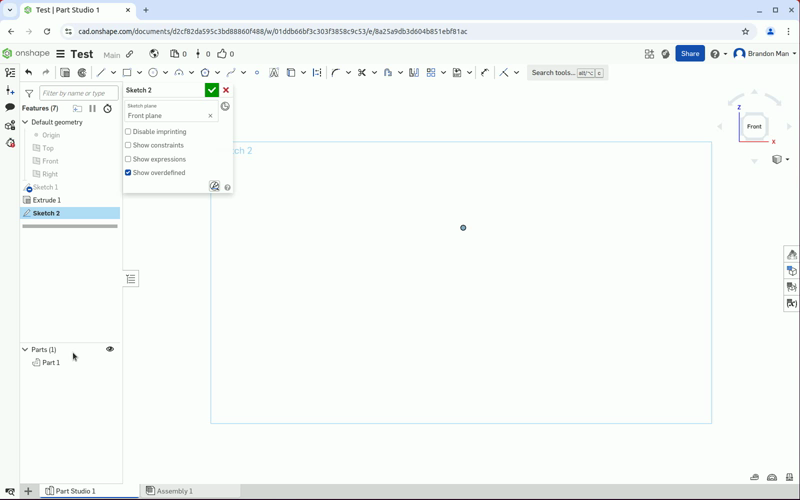
key(y)
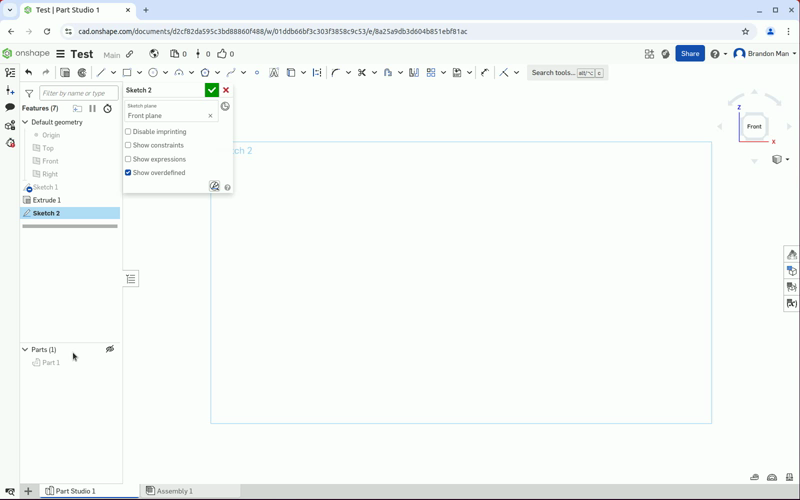
key(c)
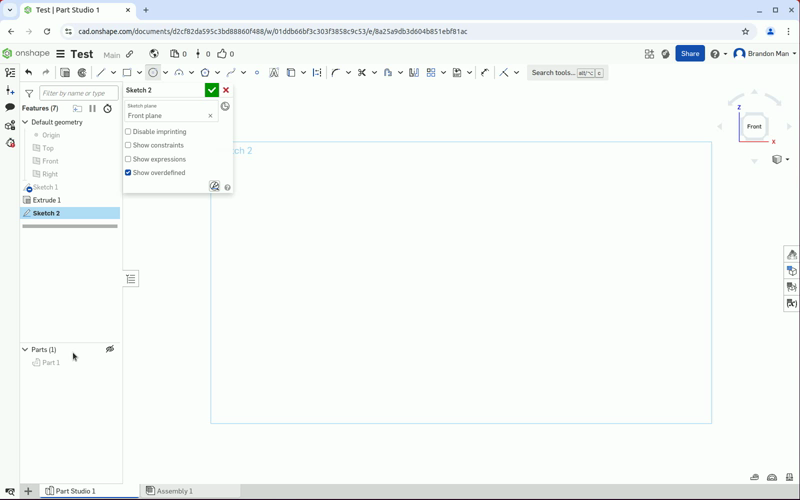
key_down(shift)
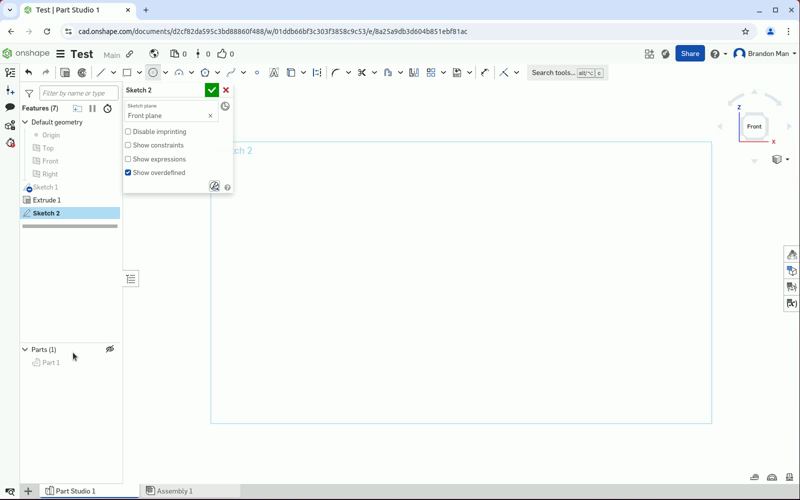
mouse_move(466, 234)
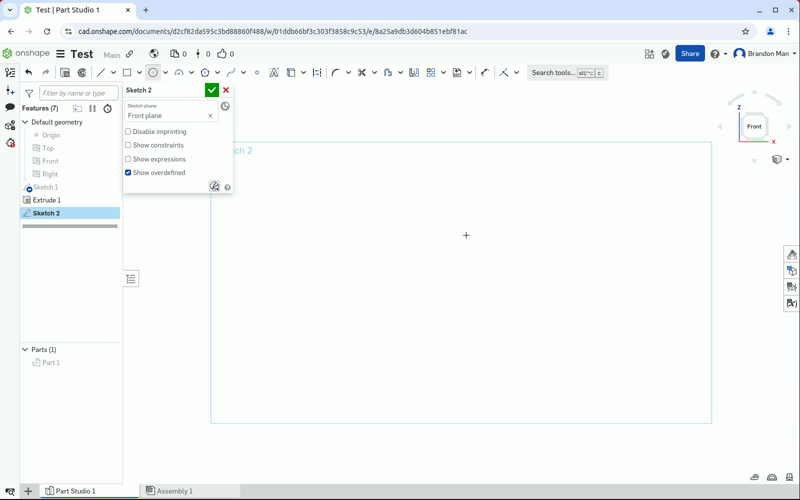
click(466, 234)
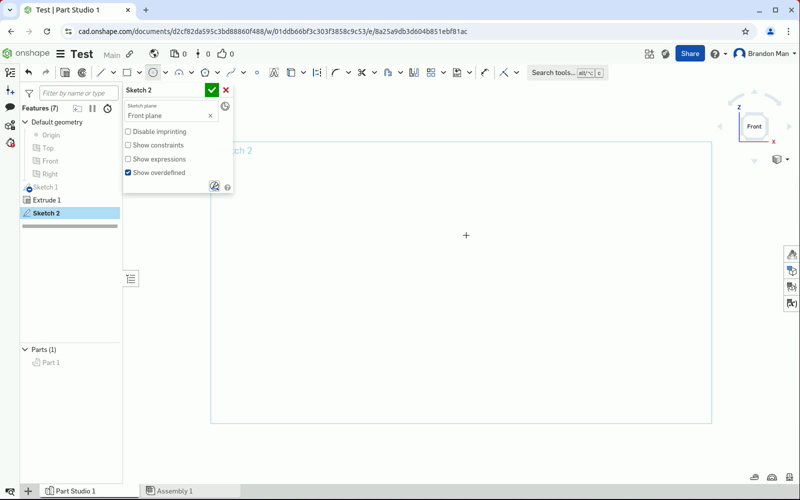
key_up(shift)
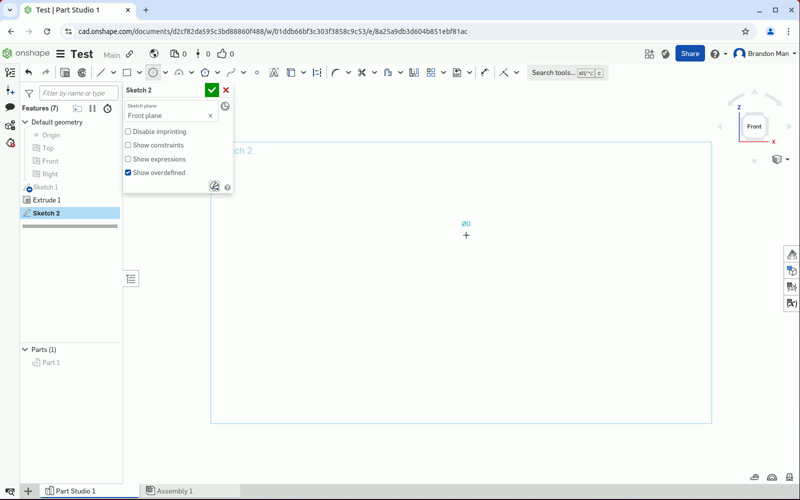
mouse_move(468, 234)
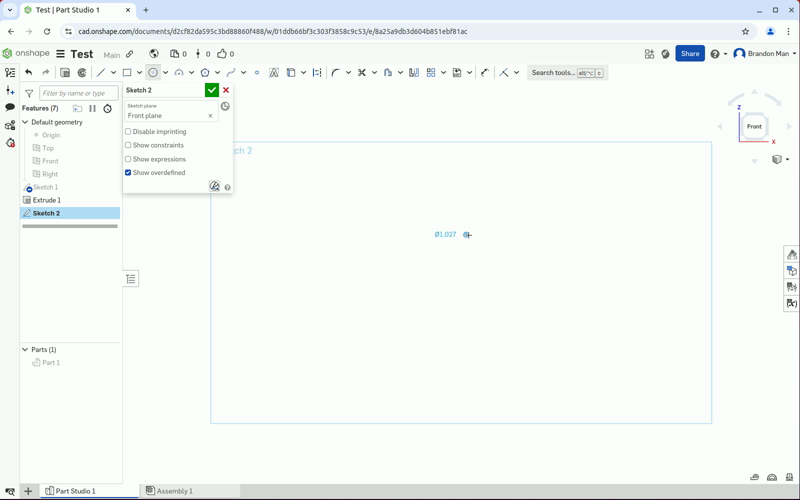
scroll(6)
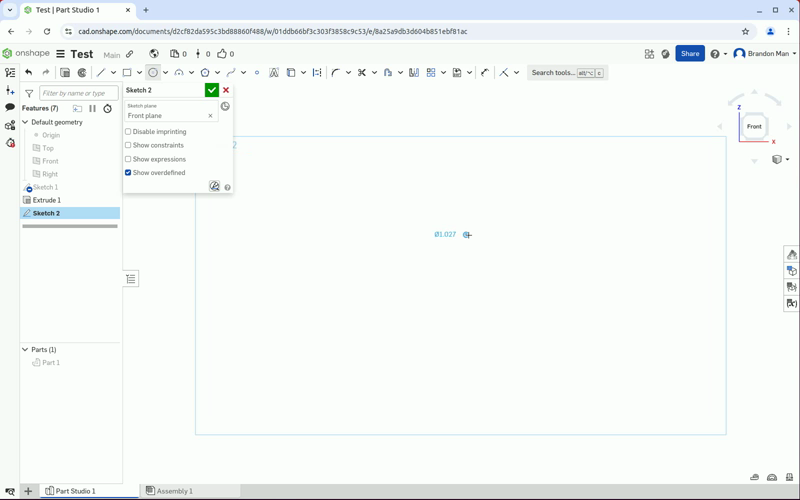
scroll(6)
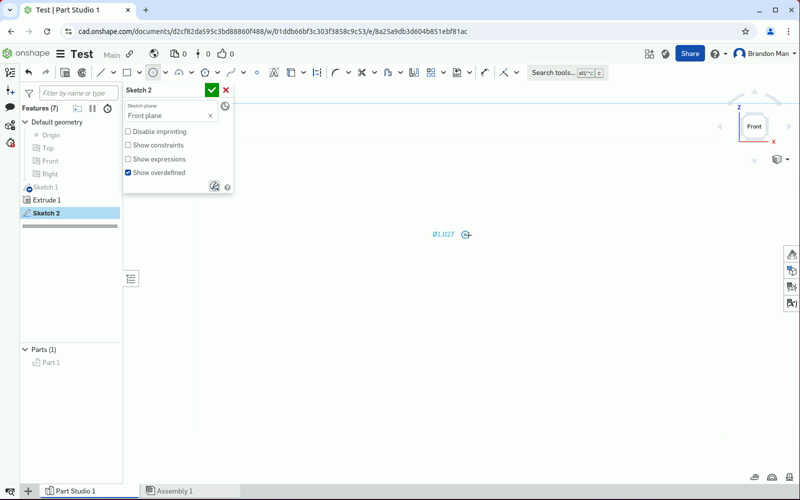
scroll(6)
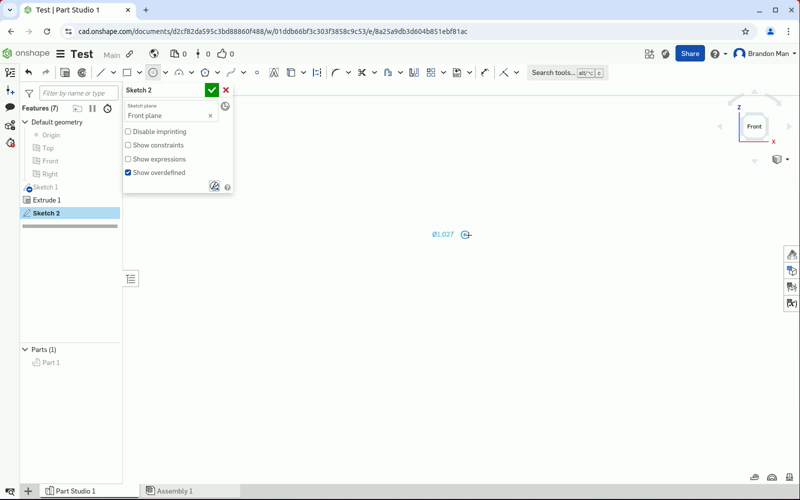
scroll(6)
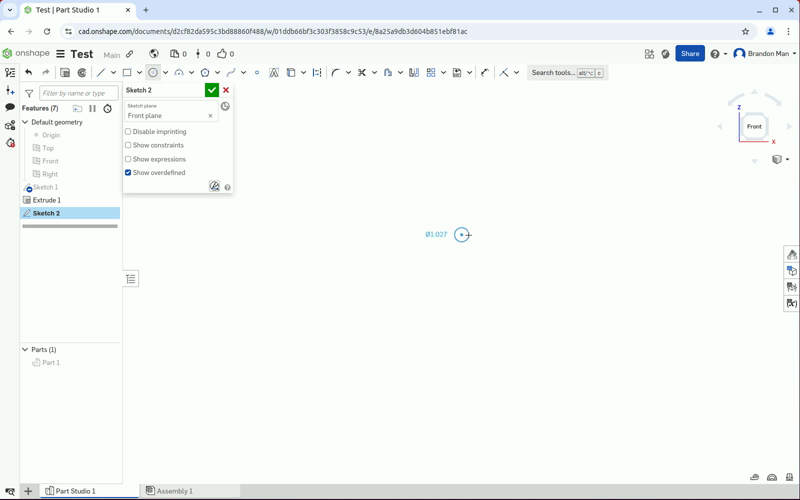
scroll(6)
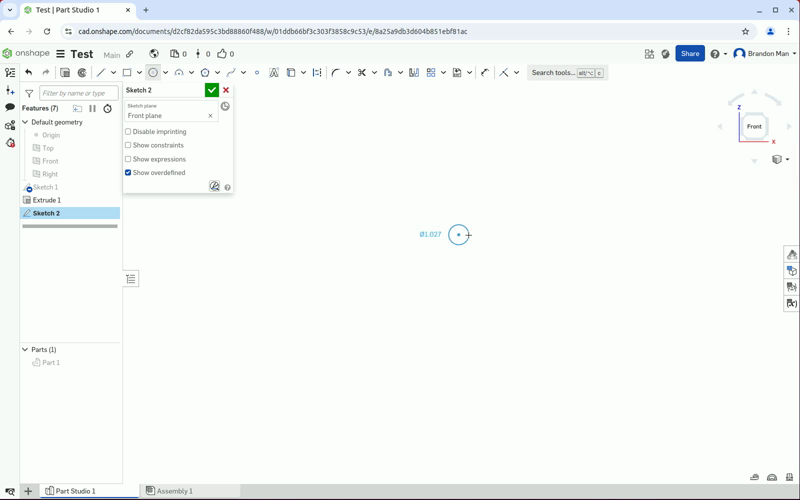
scroll(6)
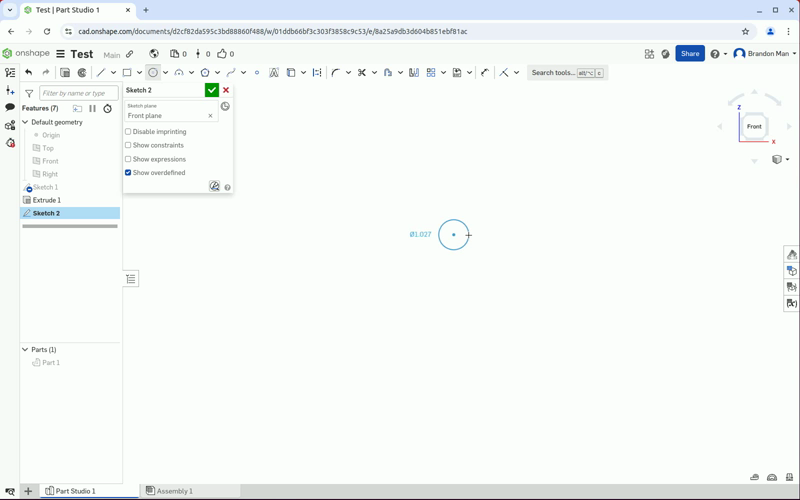
scroll(6)
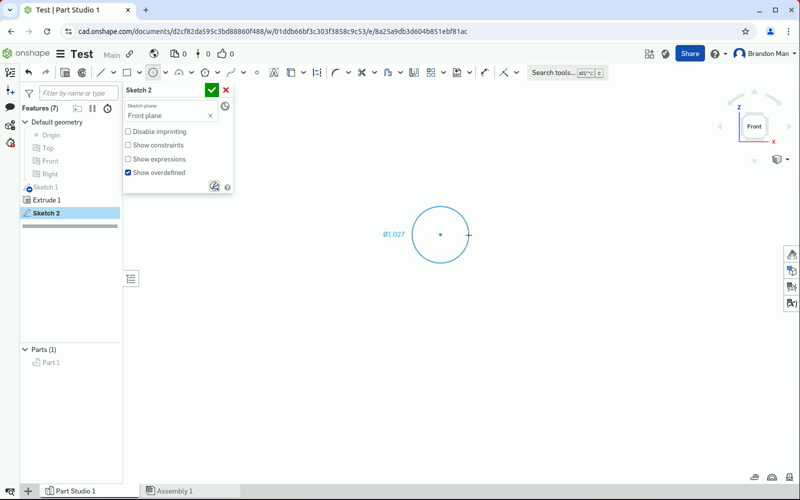
click(468, 234)
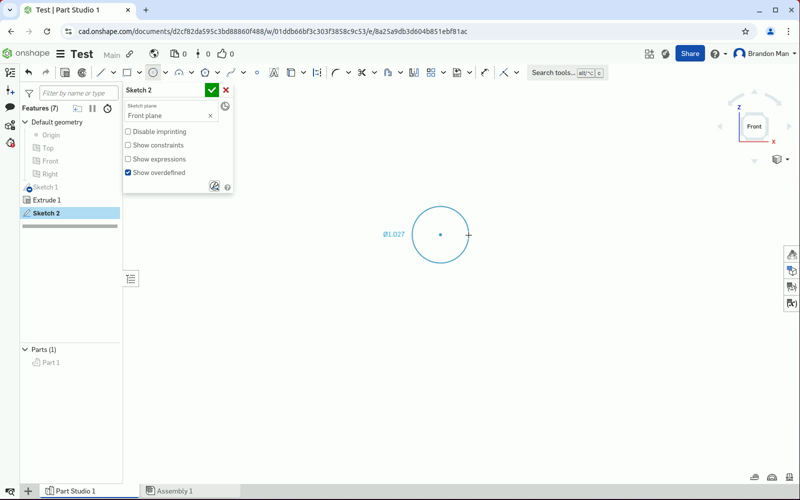
scroll(-6)
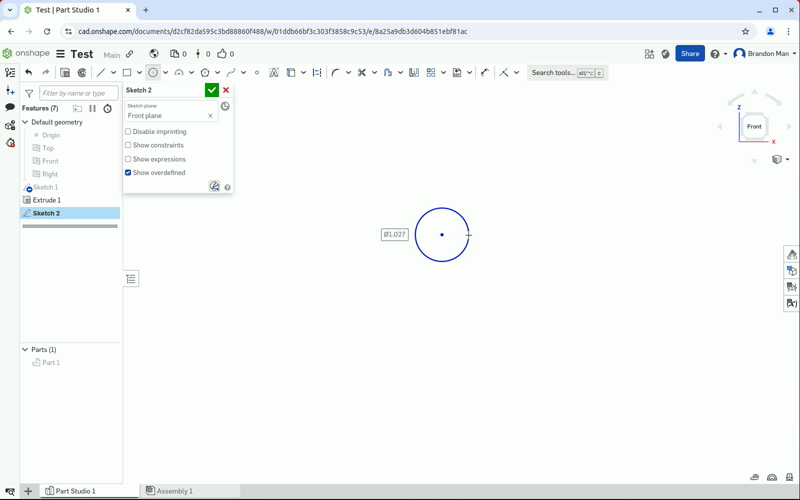
scroll(-6)
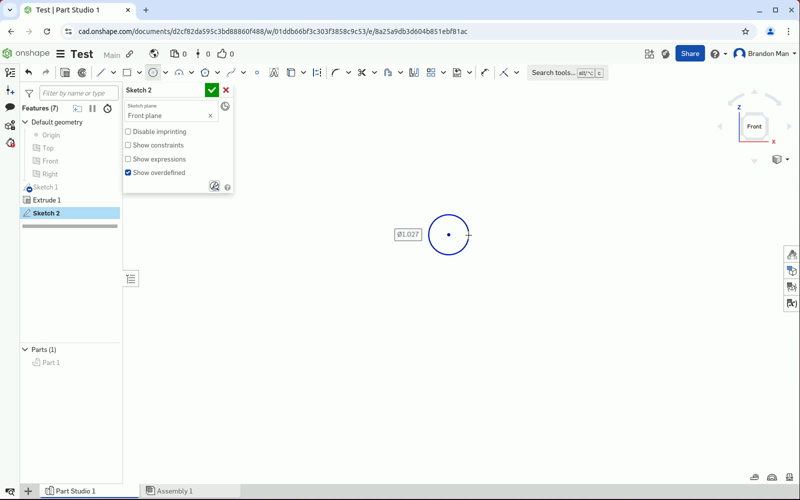
scroll(-6)
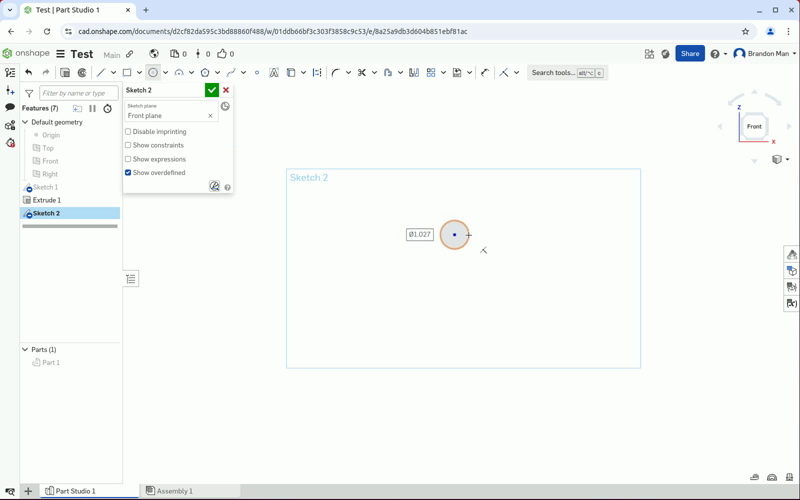
scroll(-6)
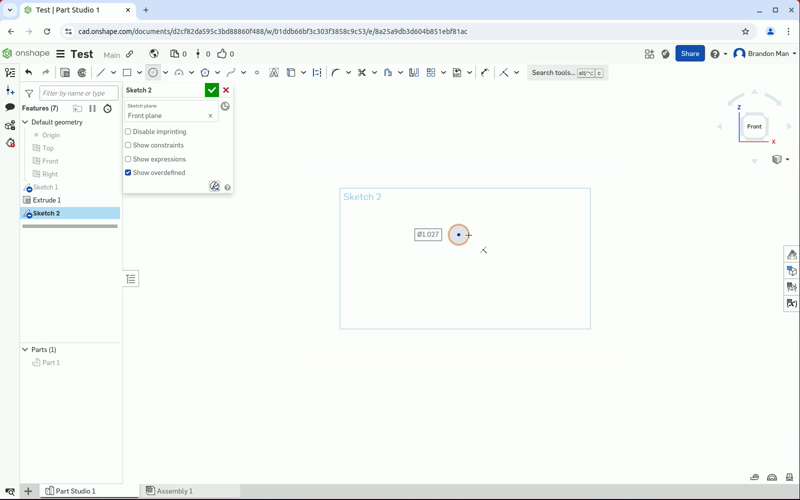
scroll(-6)
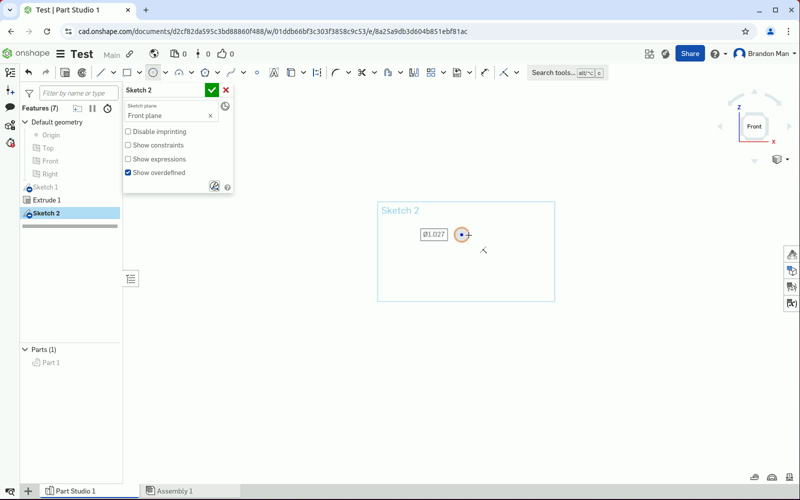
scroll(-6)
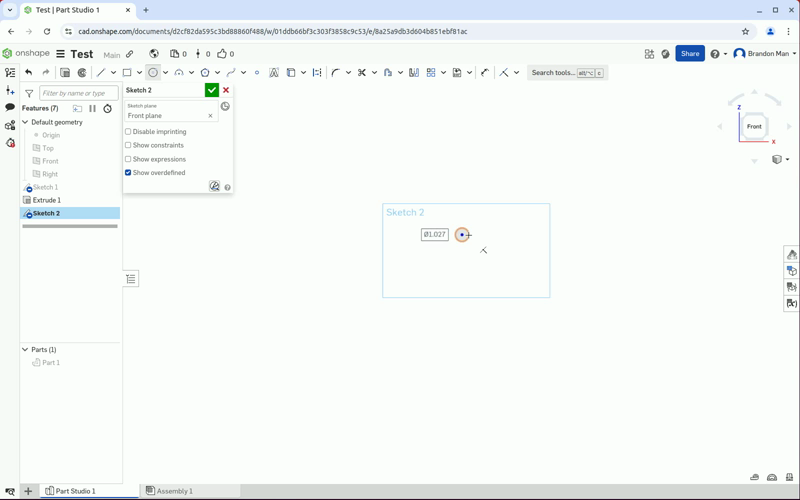
scroll(-6)
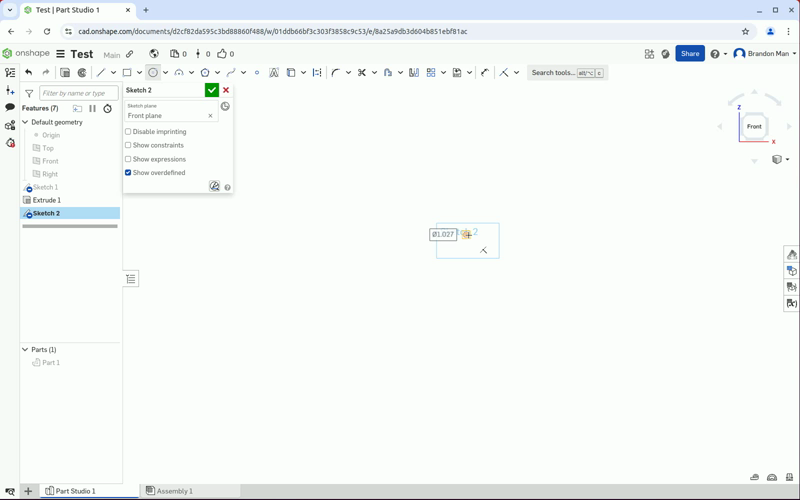
key(esc)
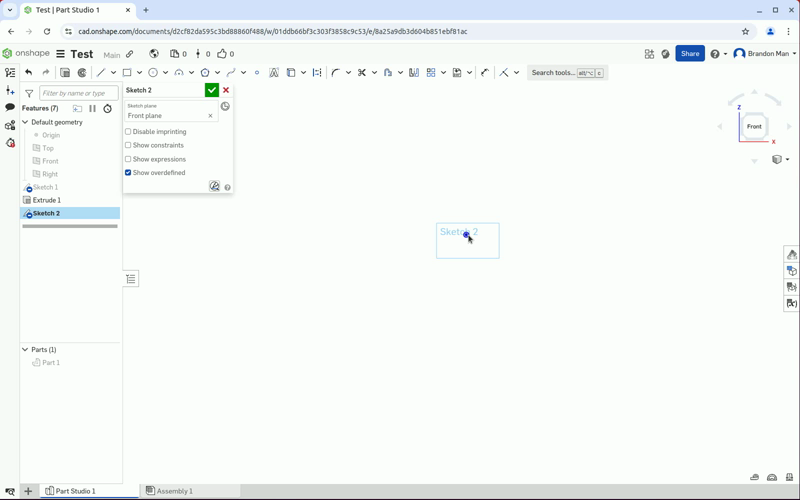
mouse_move(466, 236)
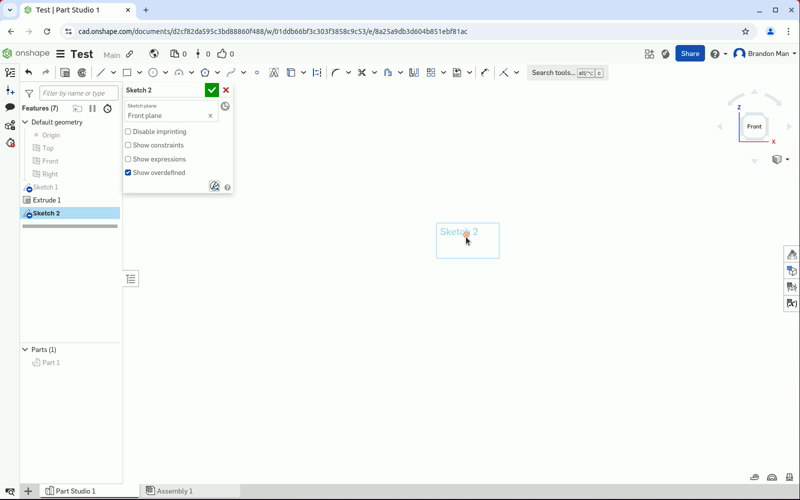
scroll(6)
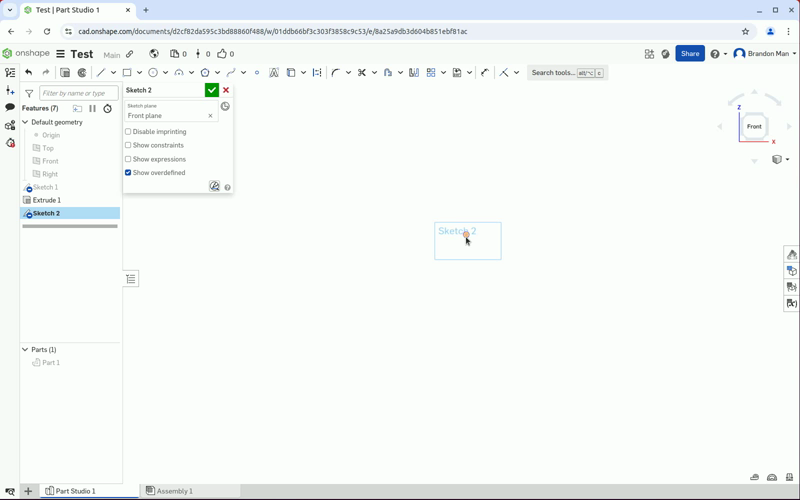
scroll(6)
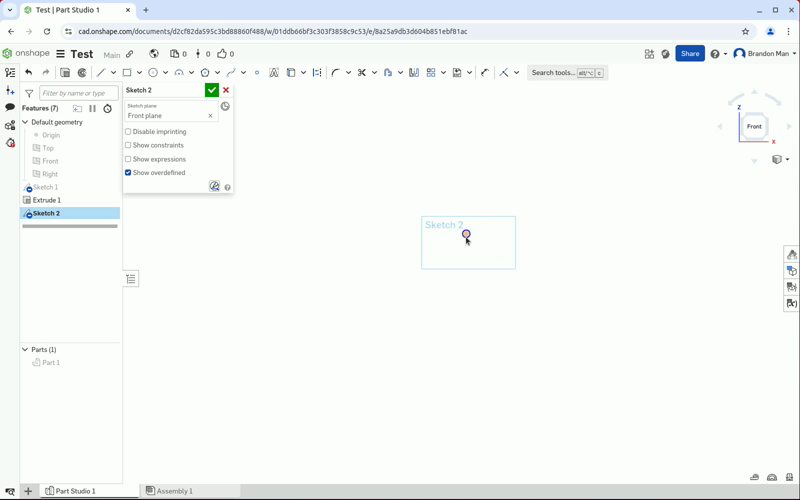
scroll(6)
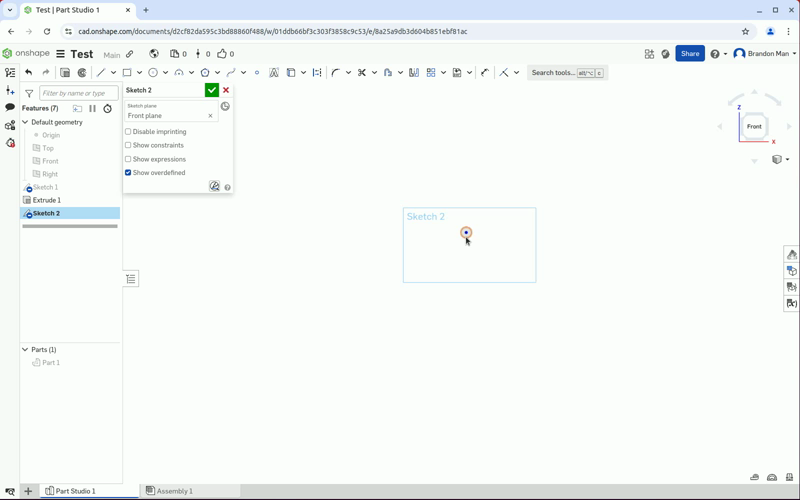
scroll(6)
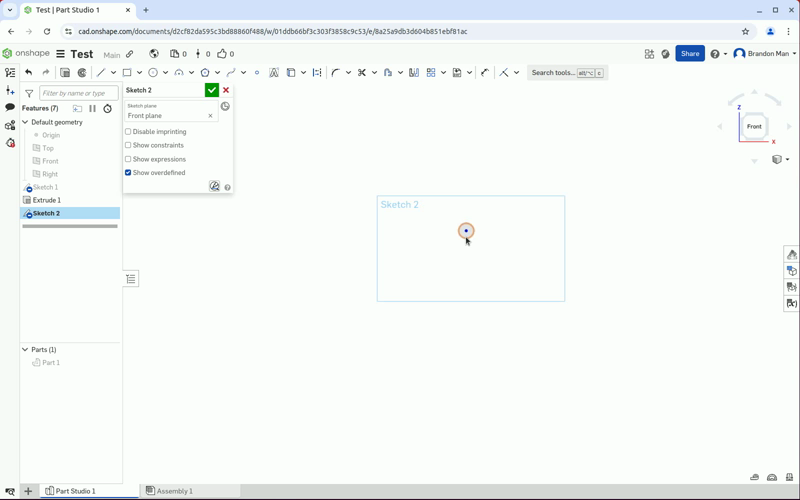
scroll(6)
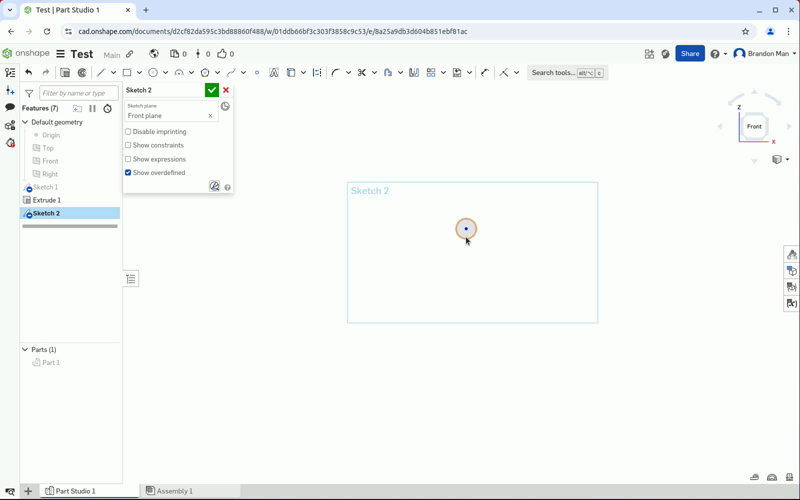
scroll(6)
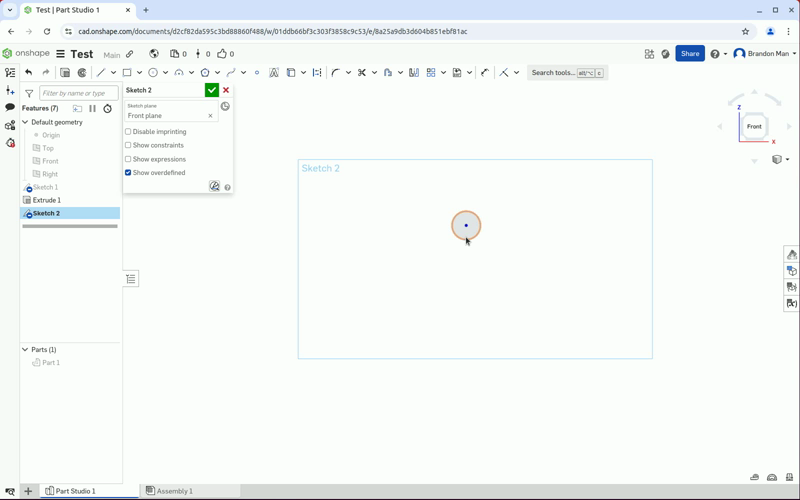
scroll(6)
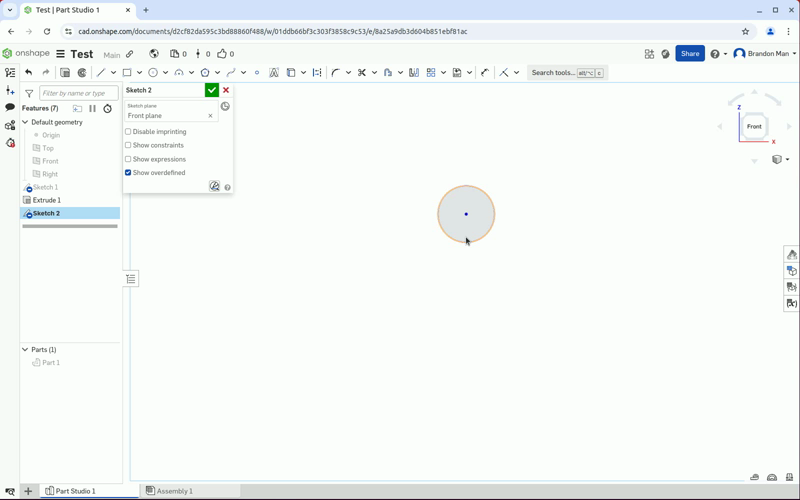
click(466, 236)
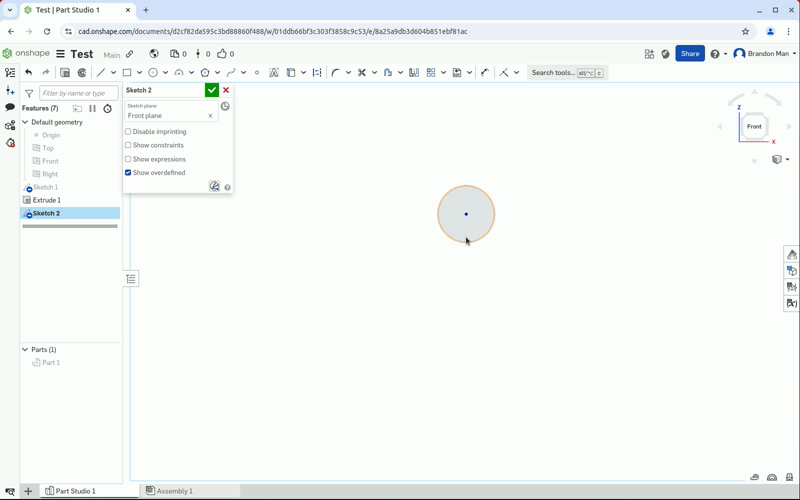
scroll(-6)
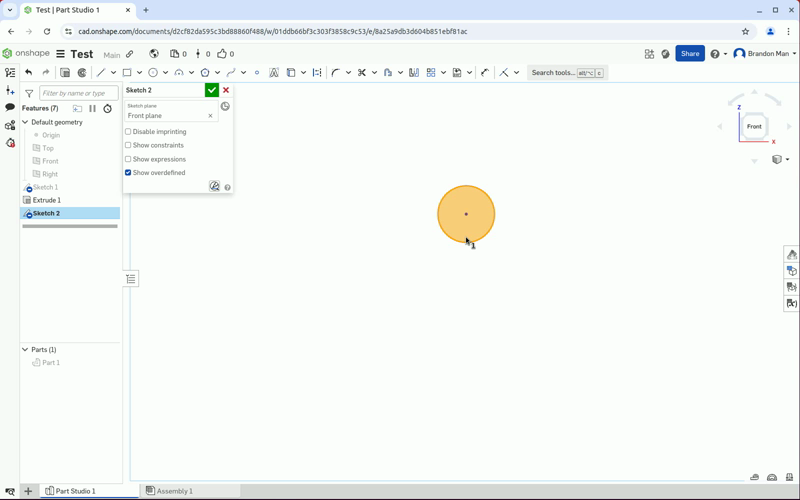
scroll(-6)
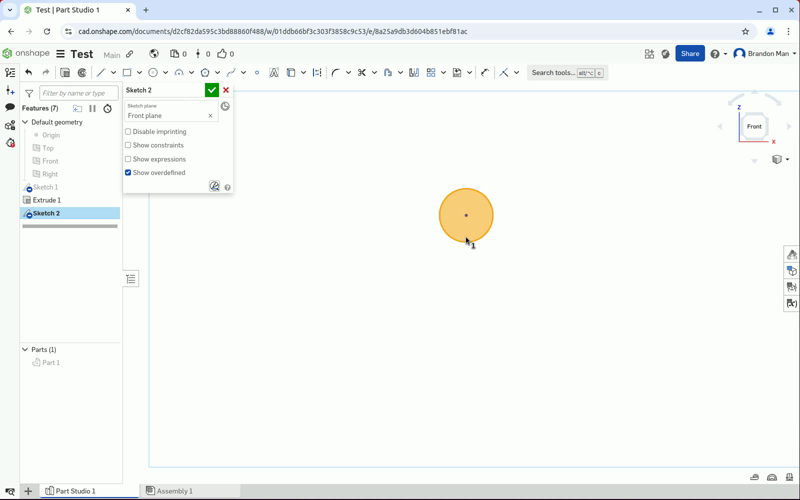
scroll(-6)
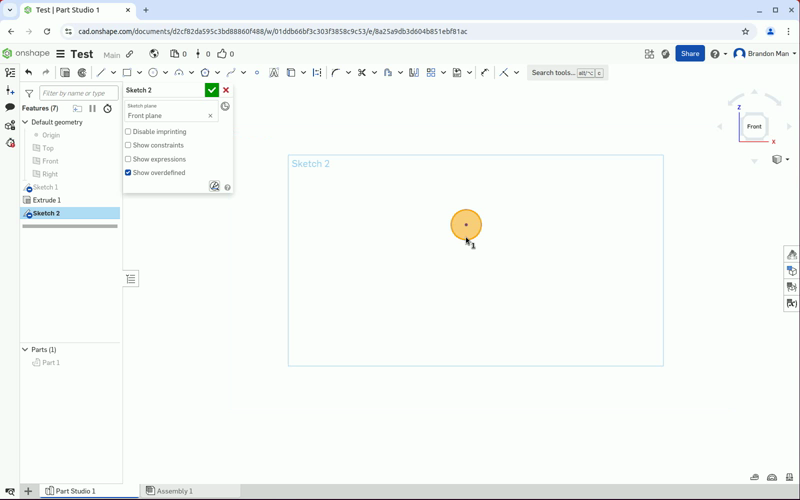
scroll(-6)
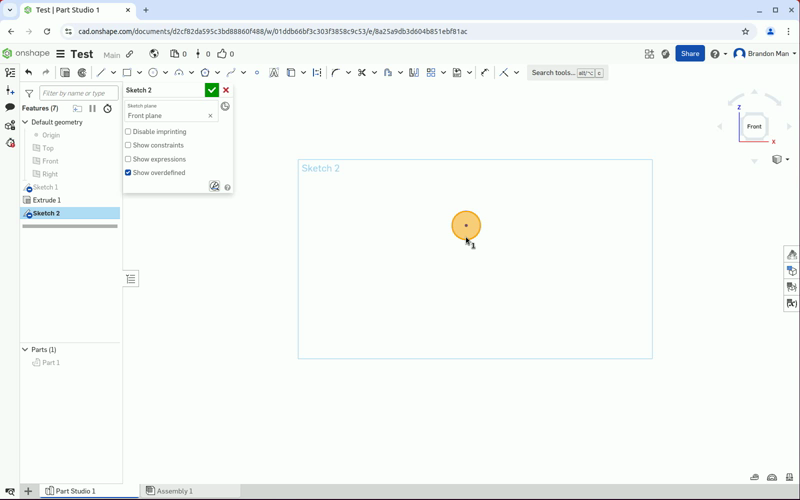
scroll(-6)
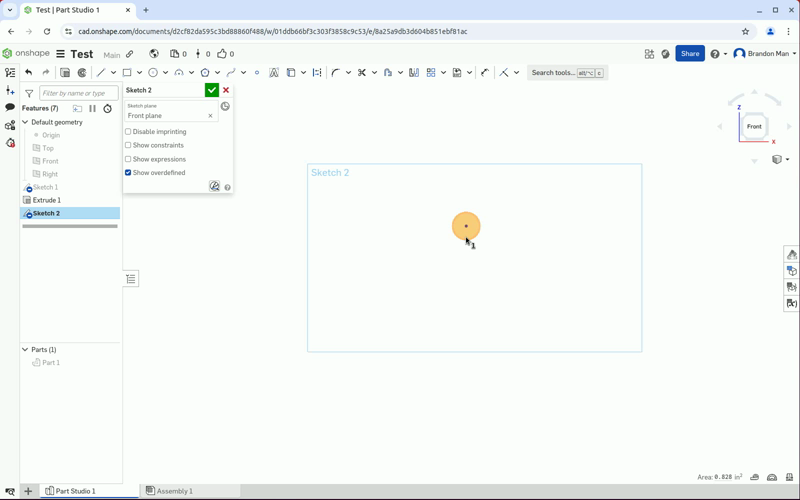
scroll(-6)
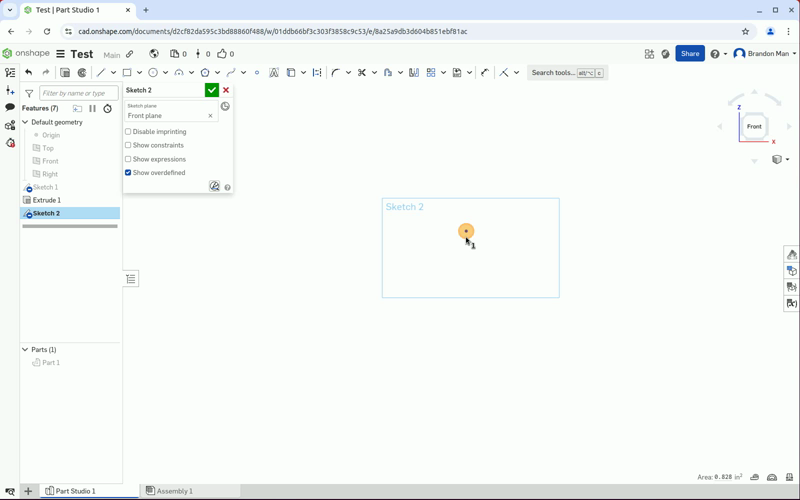
scroll(-6)
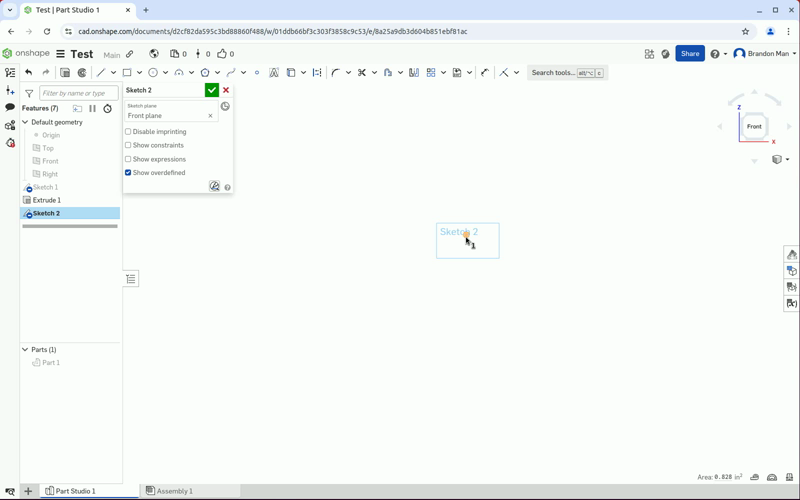
mouse_move(73, 352)
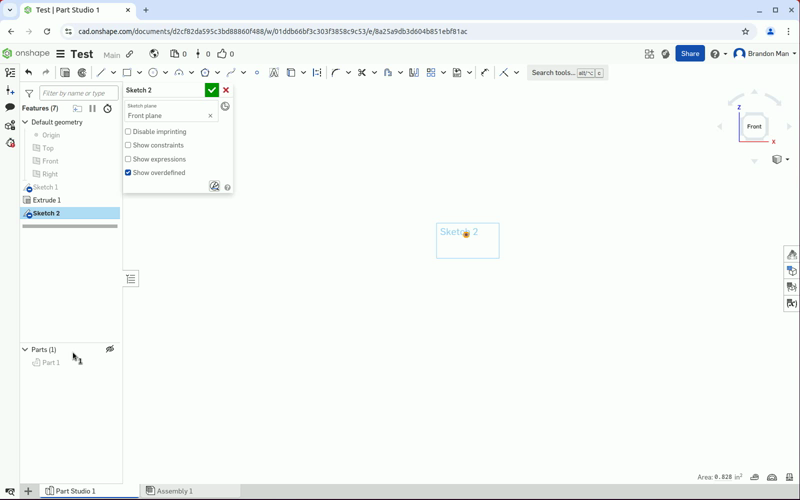
key(shift+y)
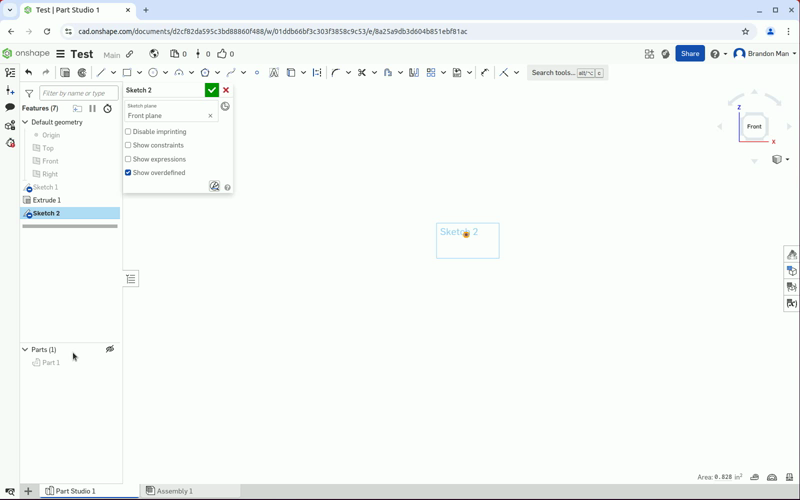
key(shift+e)
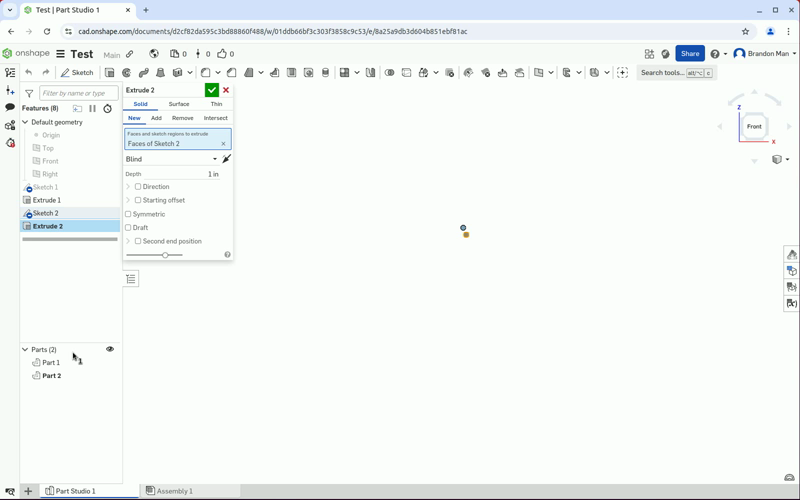
mouse_move(143, 106)
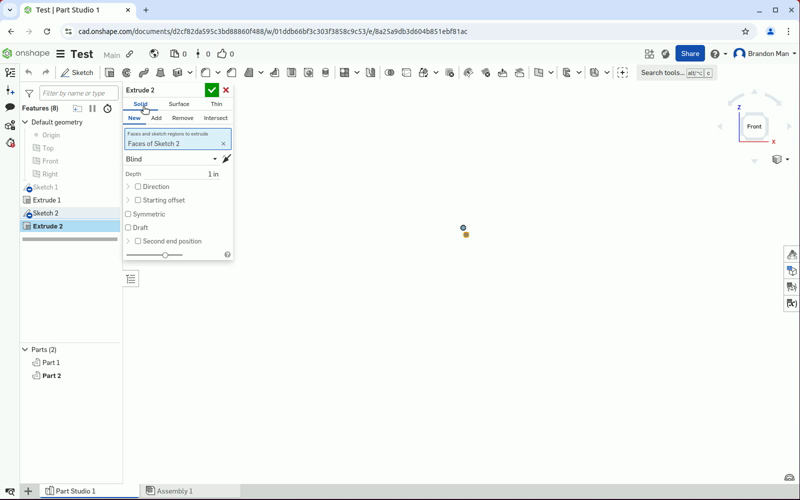
click(143, 106)
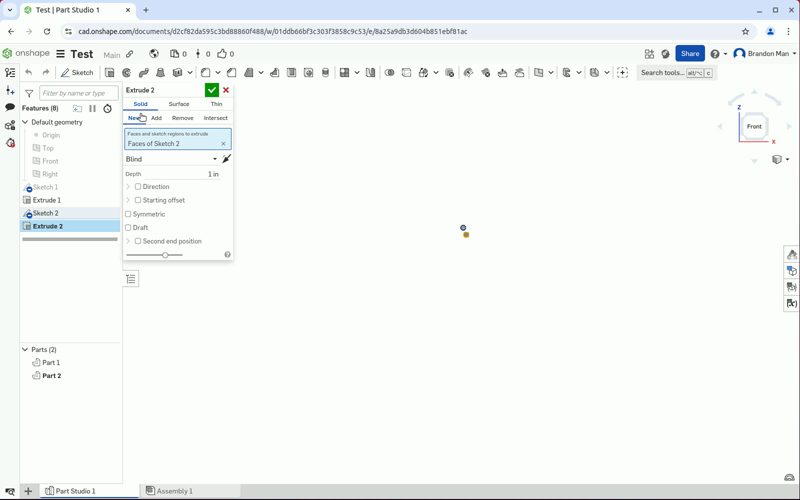
mouse_move(137, 120)
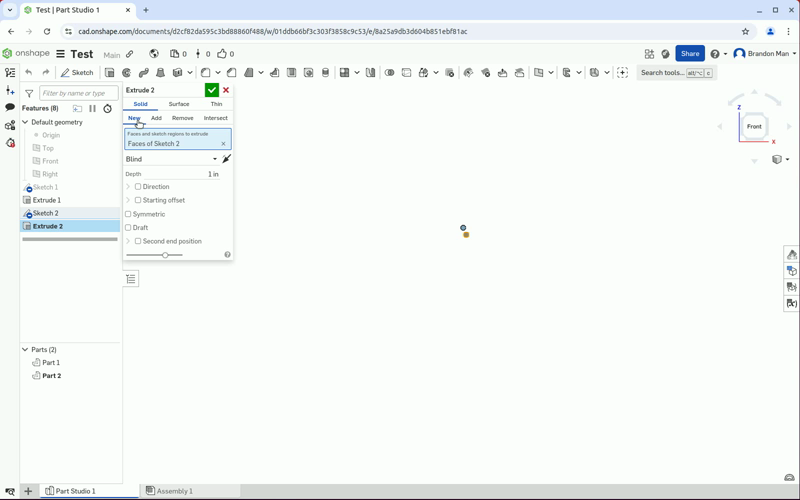
click(137, 120)
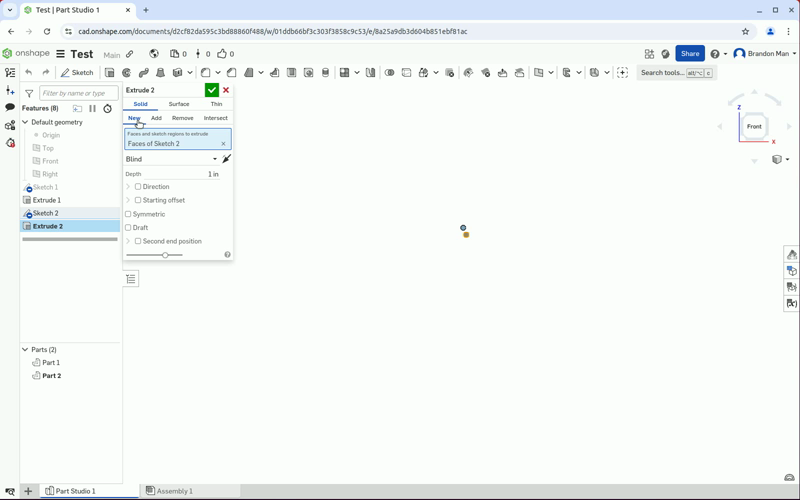
key(tab, 4)
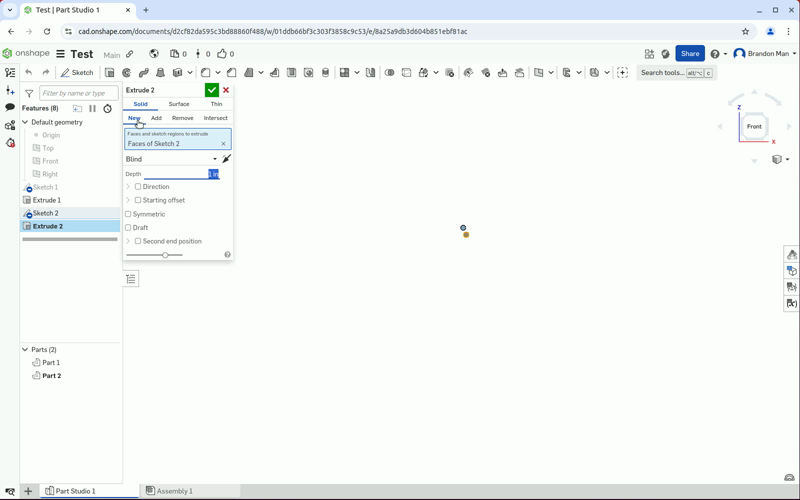
text(23.108)
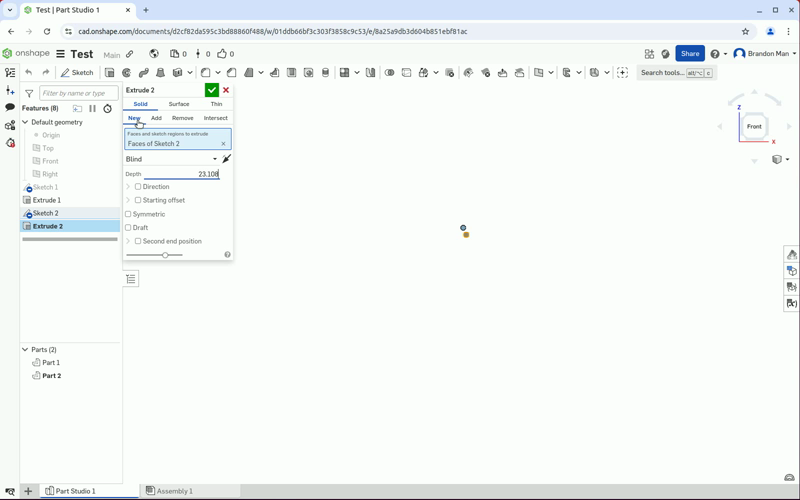
key(enter)
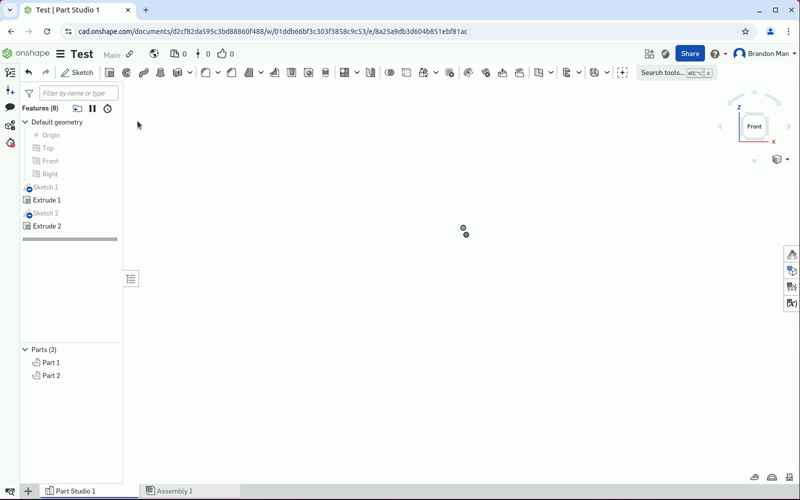
key(shift+h)
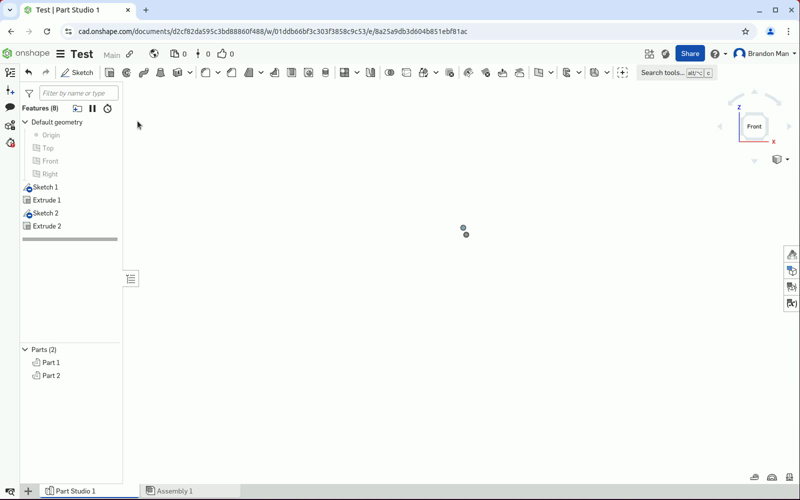
key(shift+h)
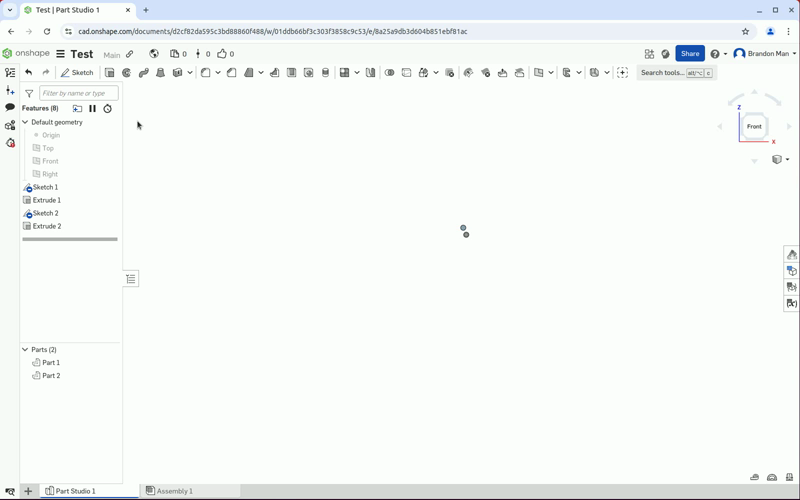
key(shift+7)
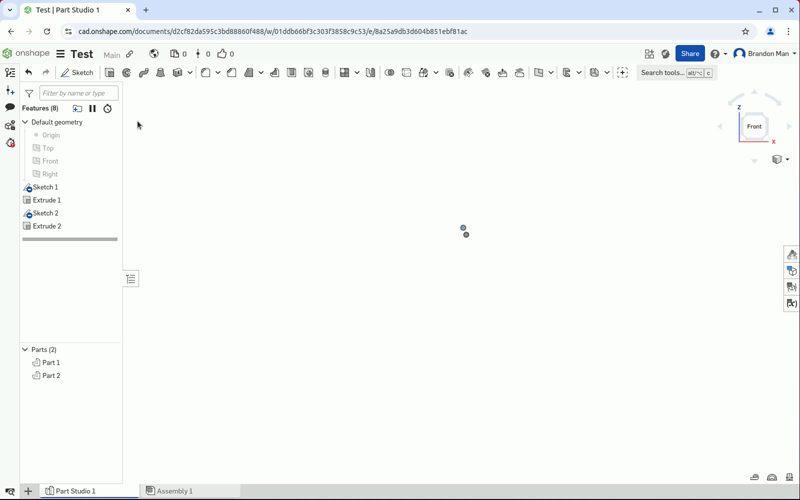
key(left, 2)
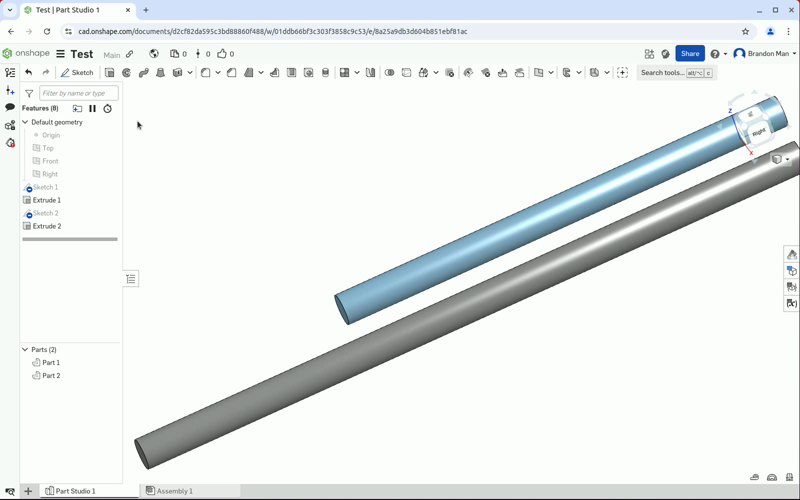
key(down, 2)
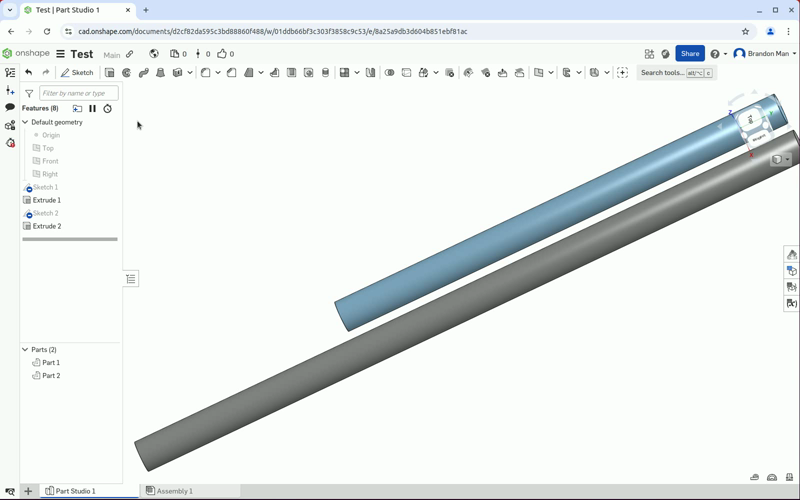
key(up, 2)
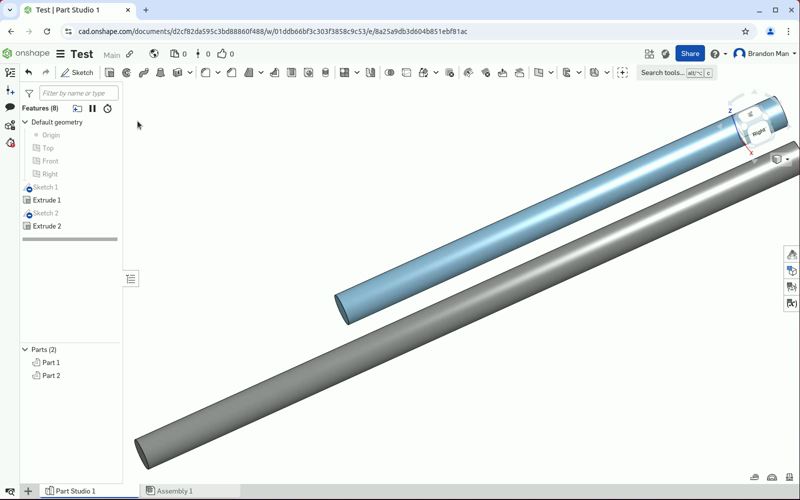
key(right, 2)
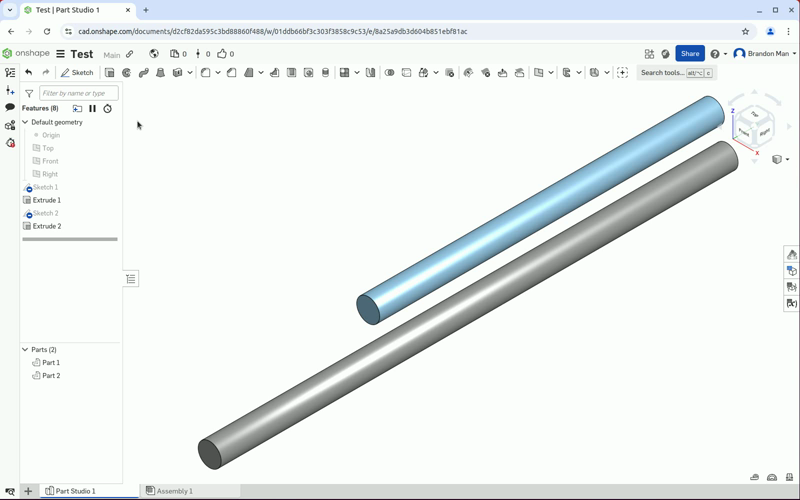
mouse_move(73, 189)
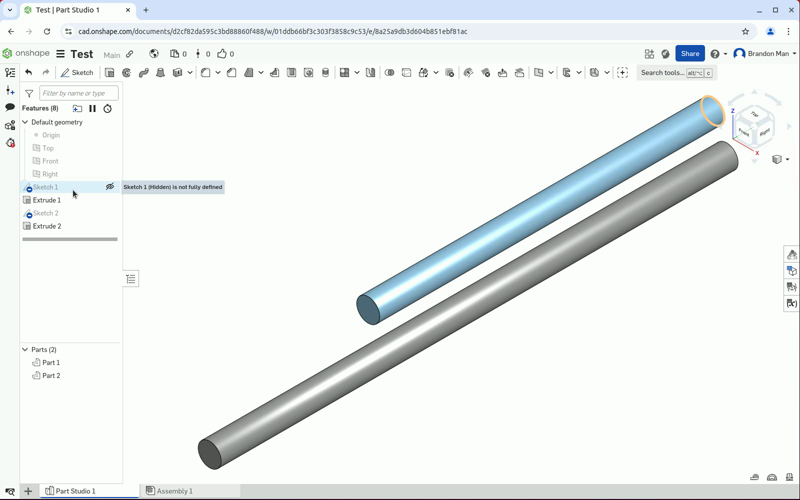
click(73, 189)